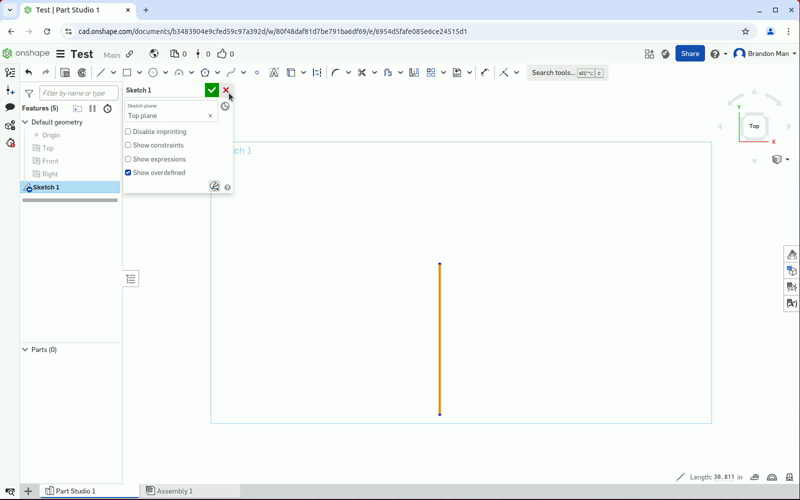
key(shift+h)
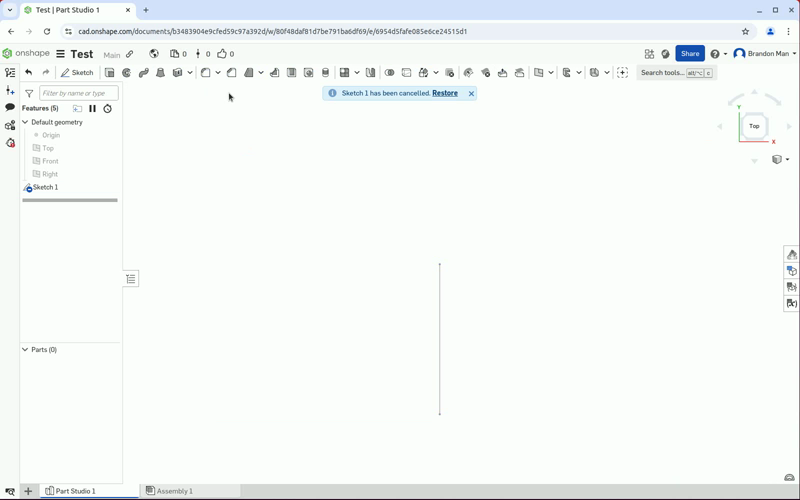
key(shift+s)
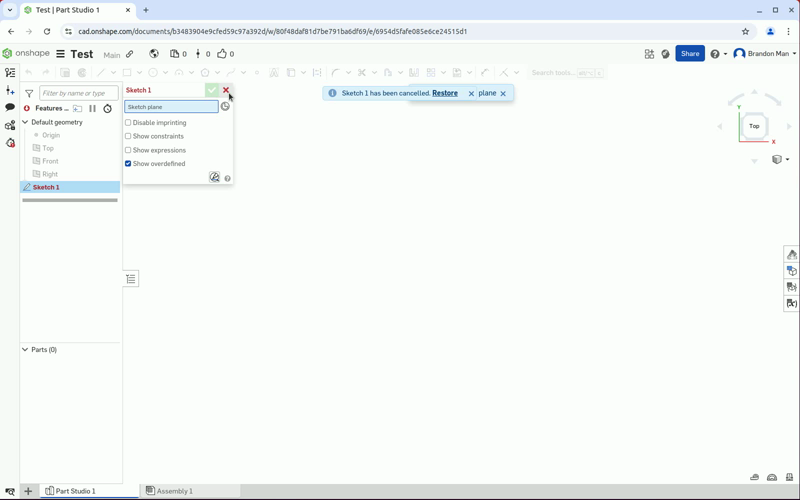
mouse_move(73, 150)
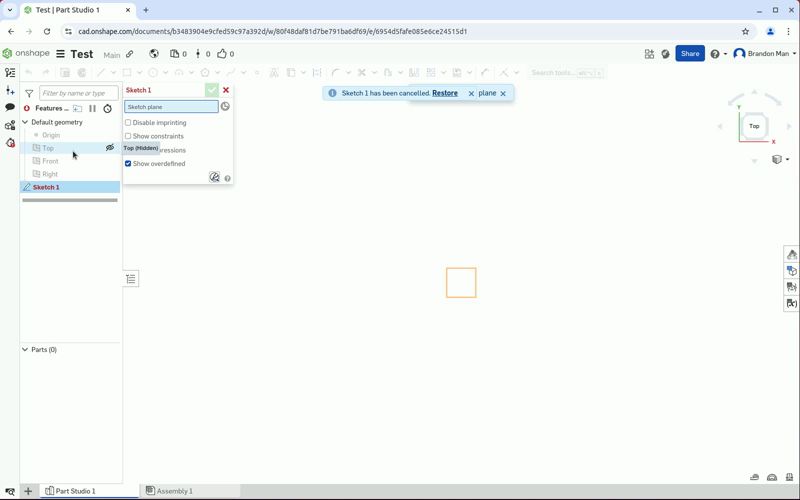
click(73, 150)
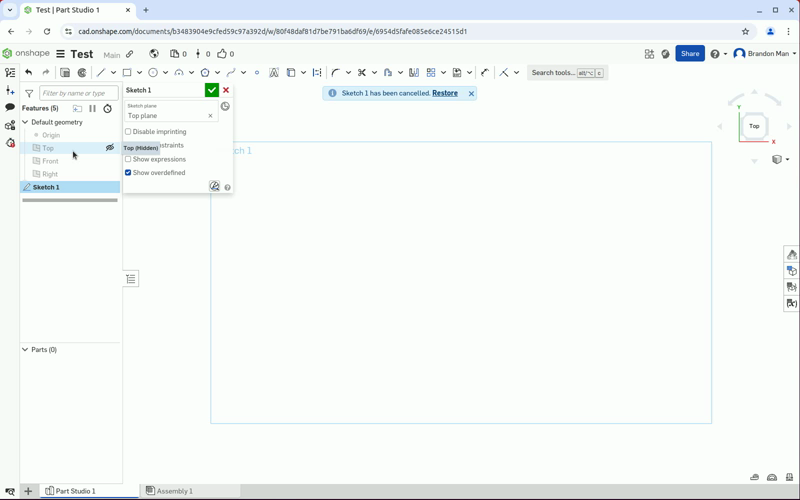
mouse_move(73, 352)
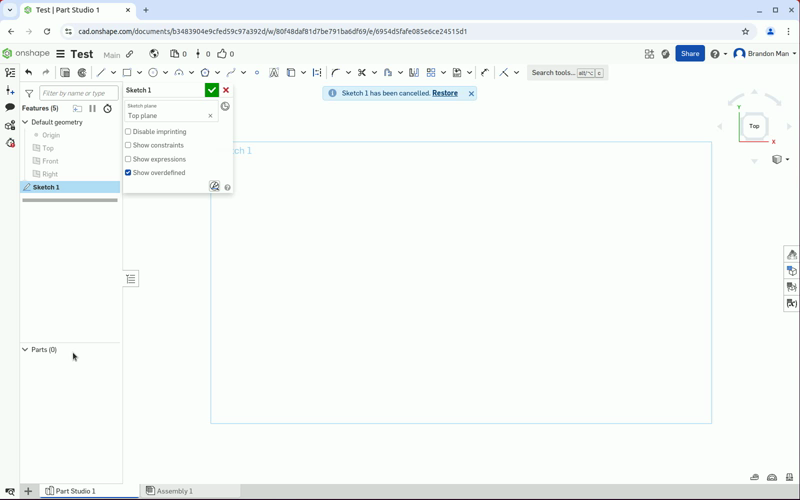
key(y)
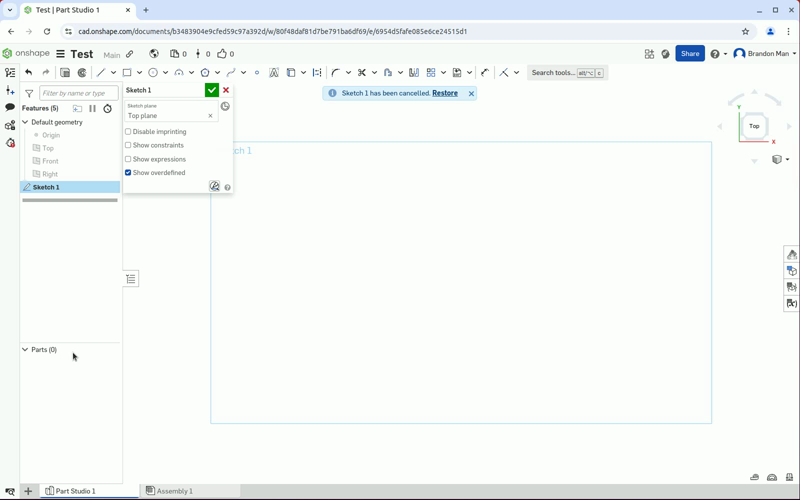
key(l)
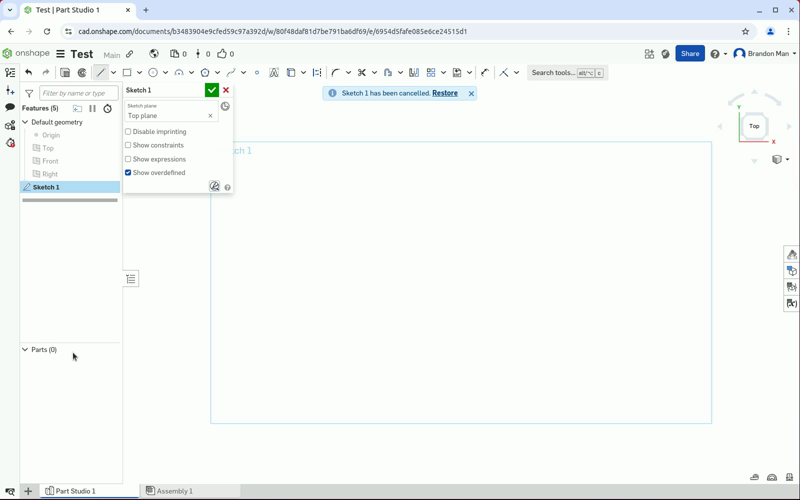
key_down(shift)
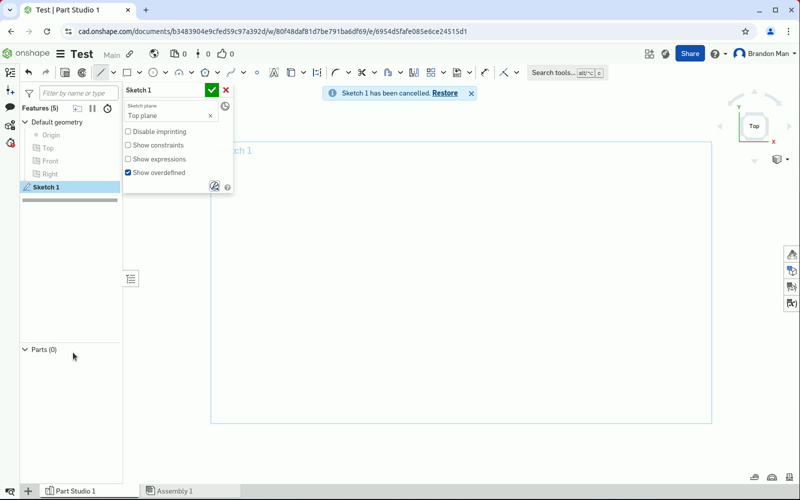
mouse_move(407, 282)
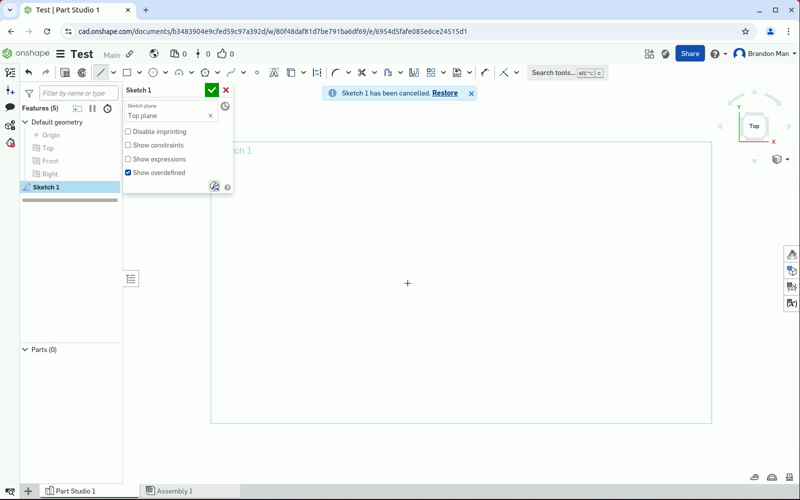
click(407, 282)
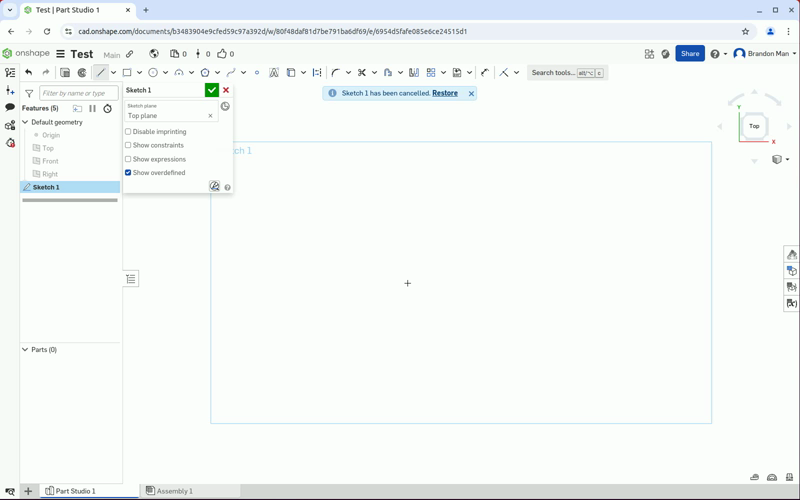
key_up(shift)
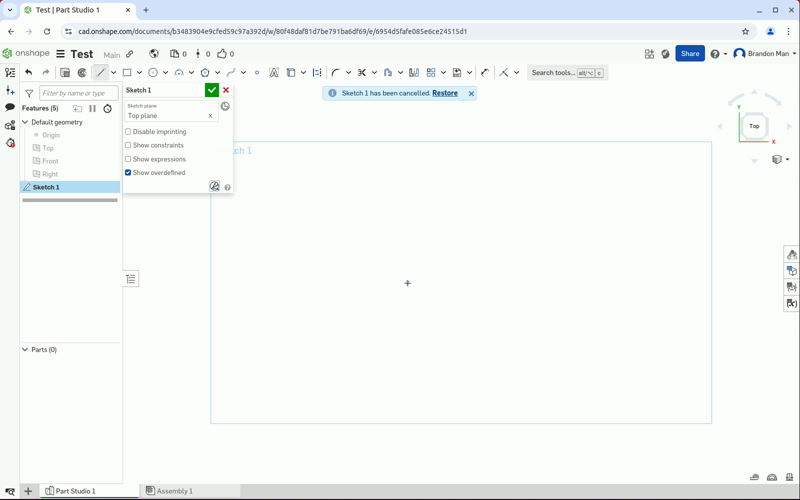
key_down(shift)
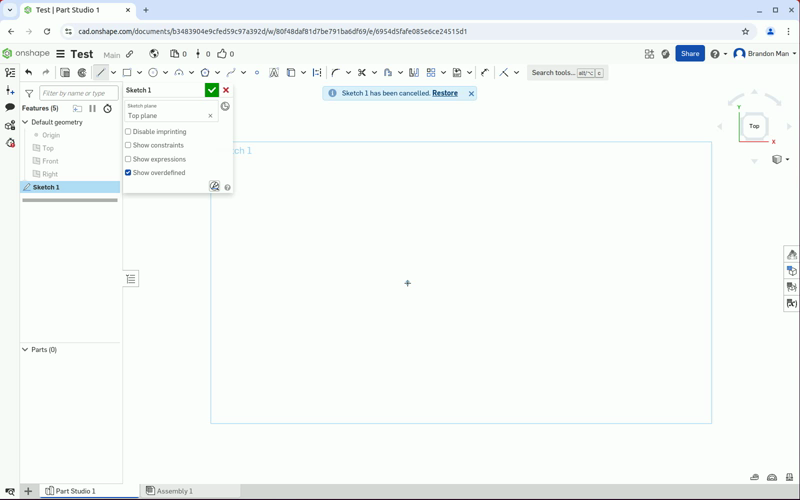
mouse_move(513, 282)
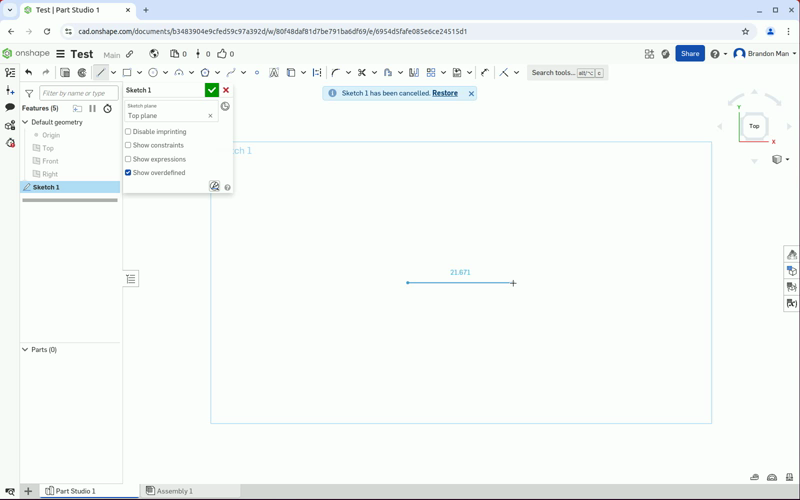
click(513, 282)
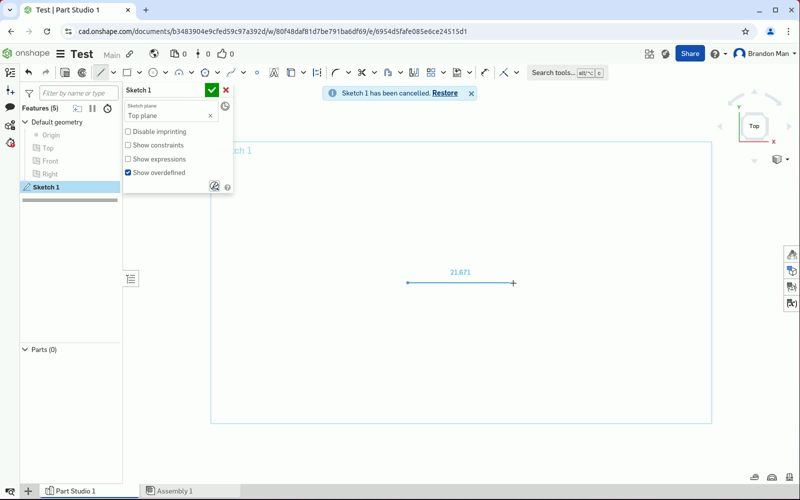
key_up(shift)
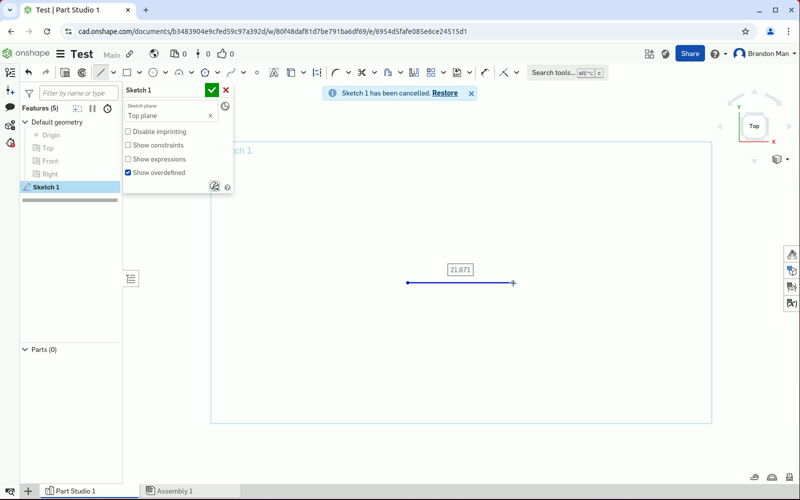
key_down(shift)
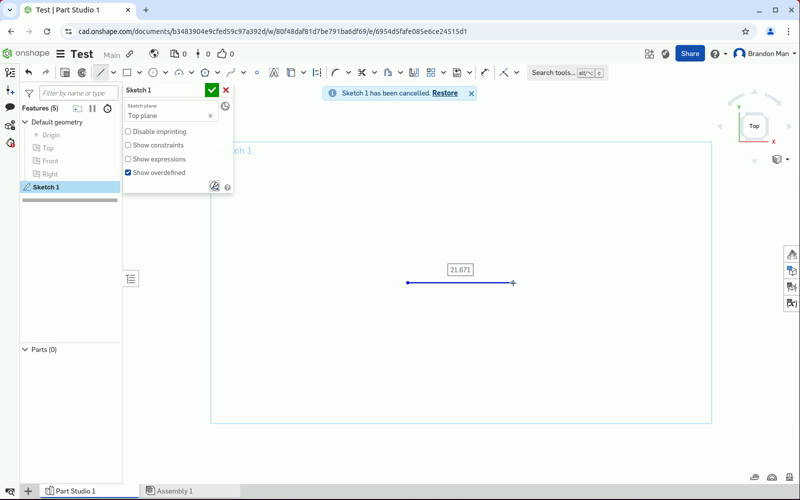
mouse_move(513, 170)
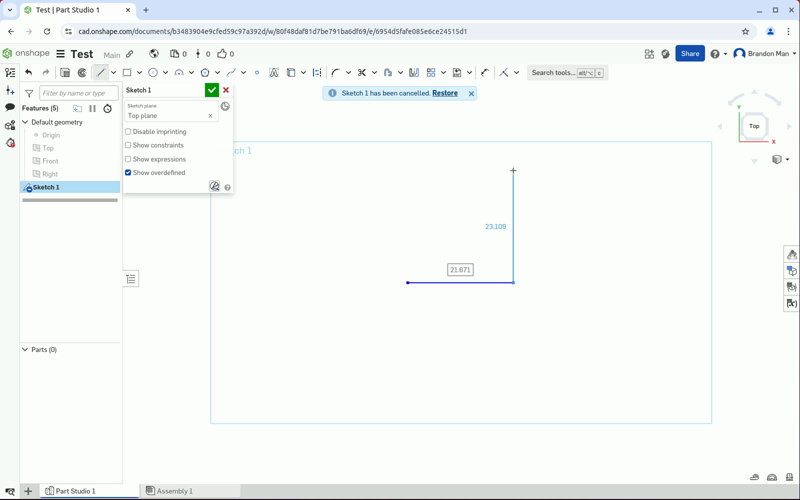
click(513, 170)
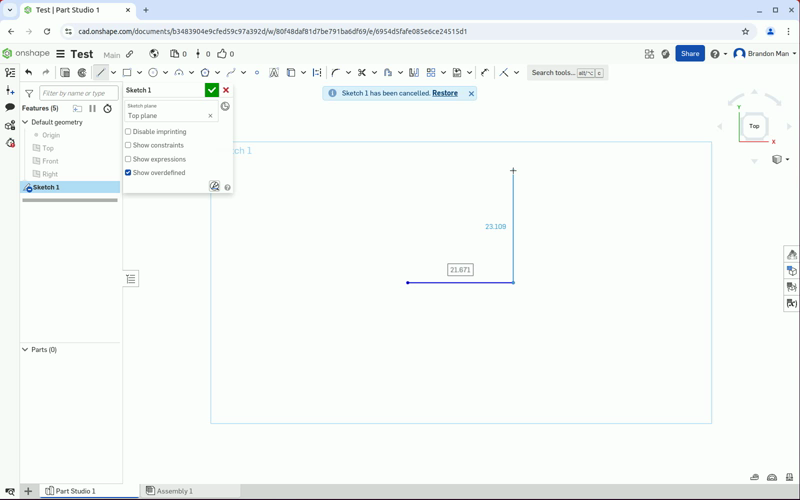
key_up(shift)
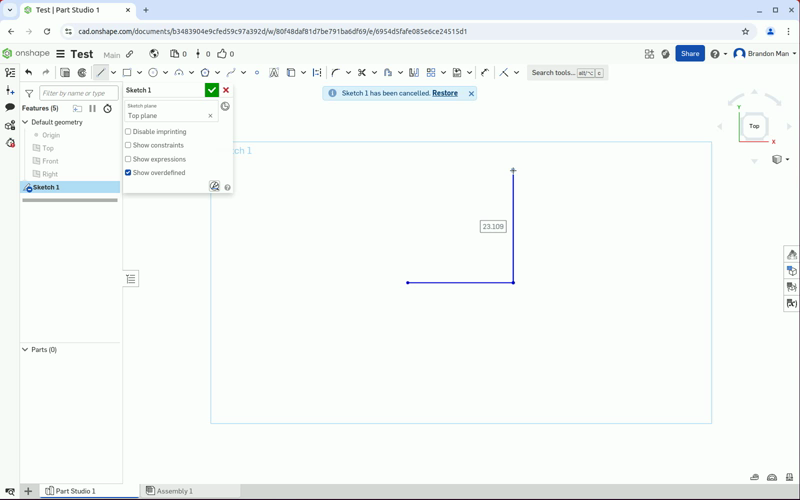
key_down(shift)
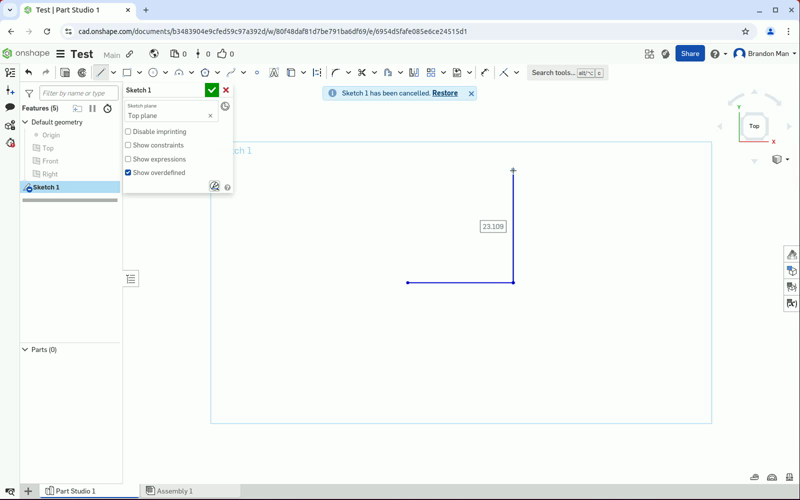
mouse_move(543, 170)
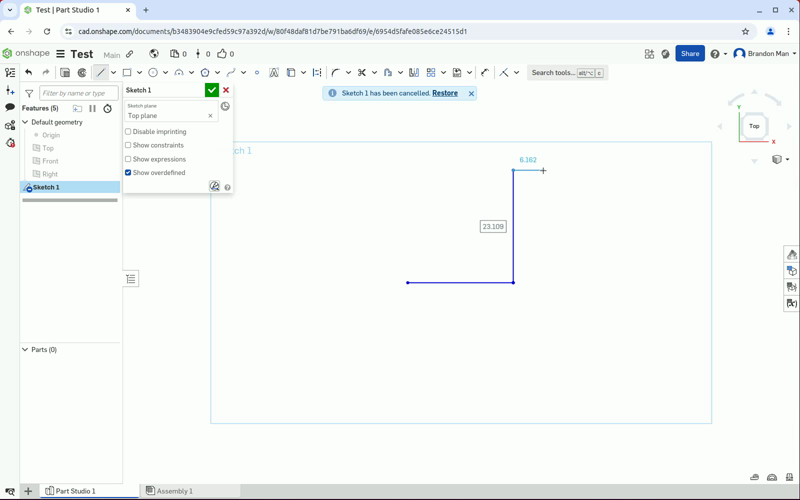
mouse_move(479, 170)
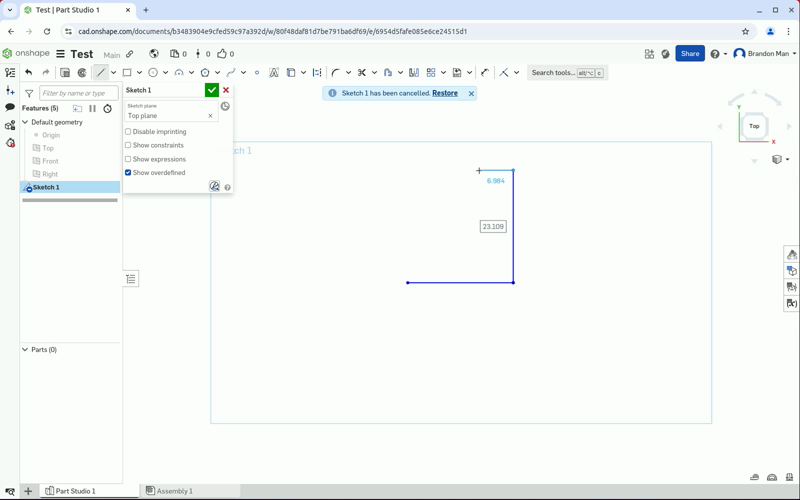
click(479, 170)
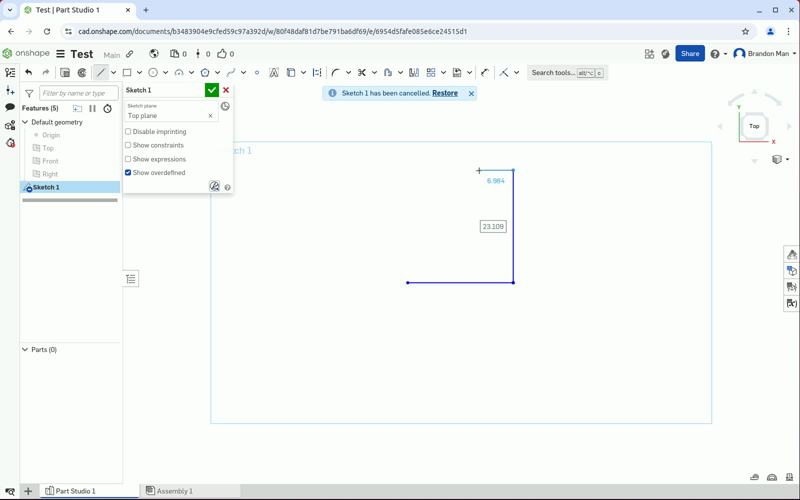
key_up(shift)
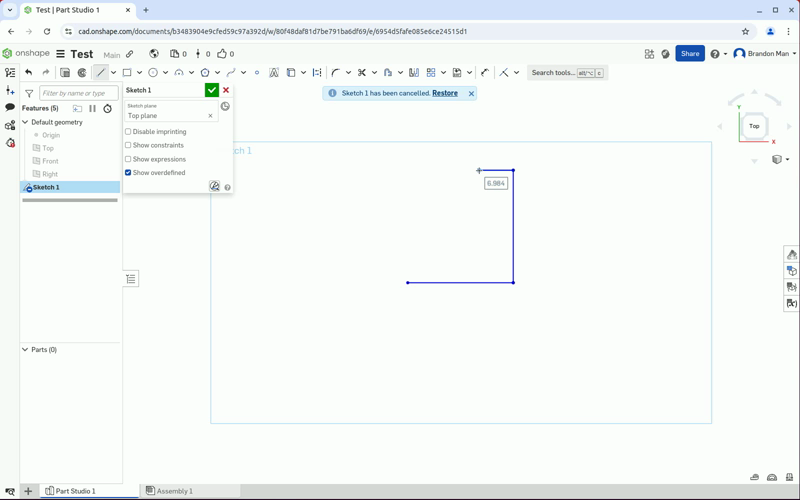
key_down(shift)
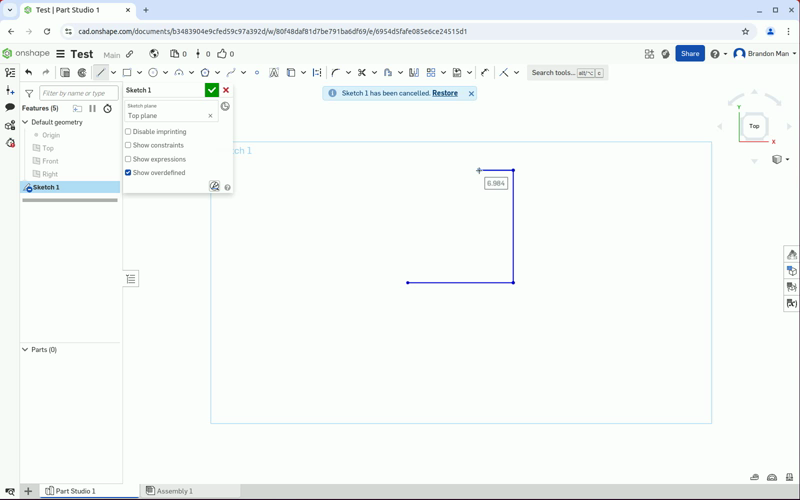
mouse_move(479, 264)
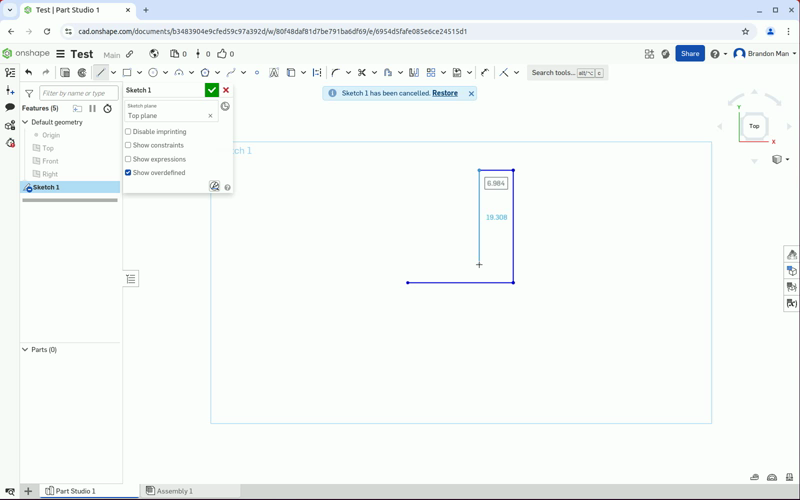
click(479, 264)
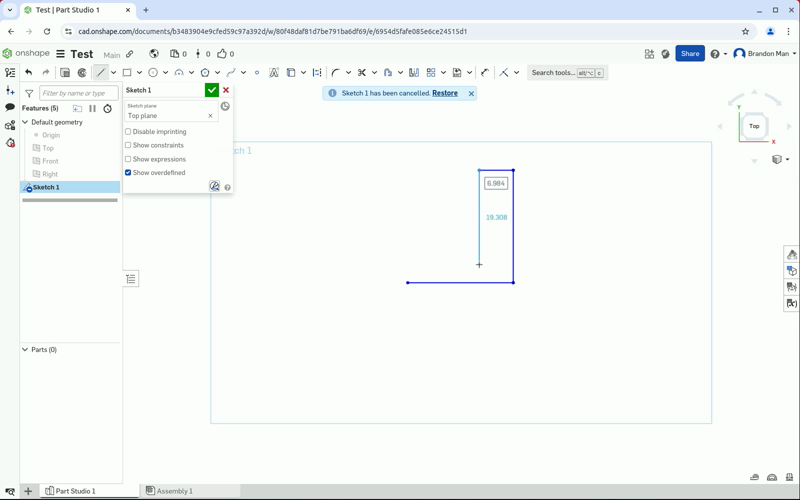
key_up(shift)
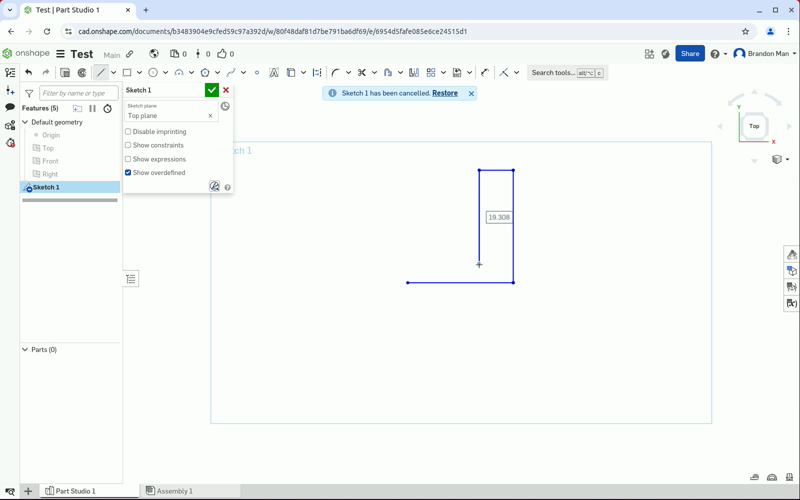
key_down(shift)
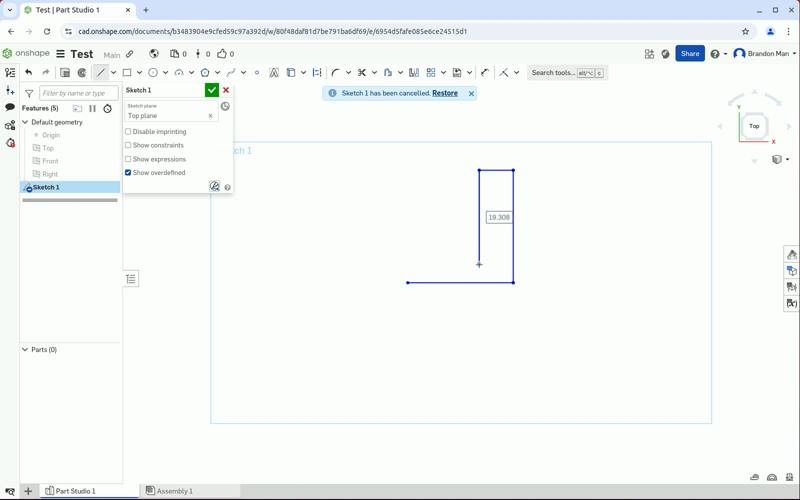
mouse_move(509, 264)
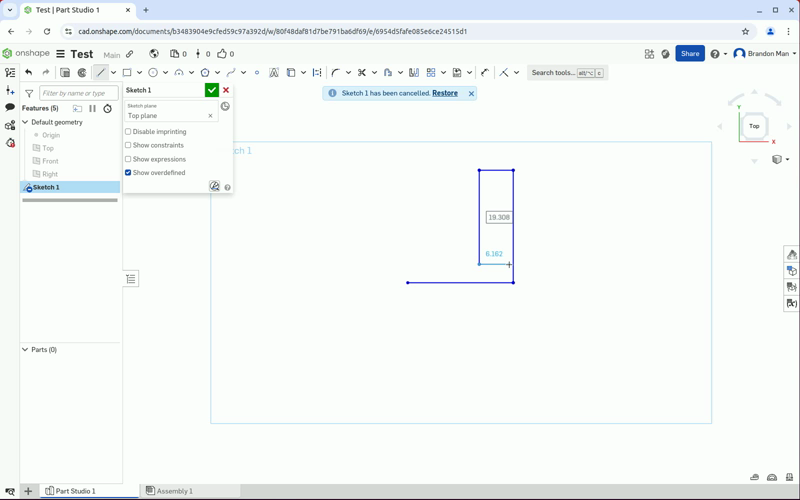
mouse_move(441, 264)
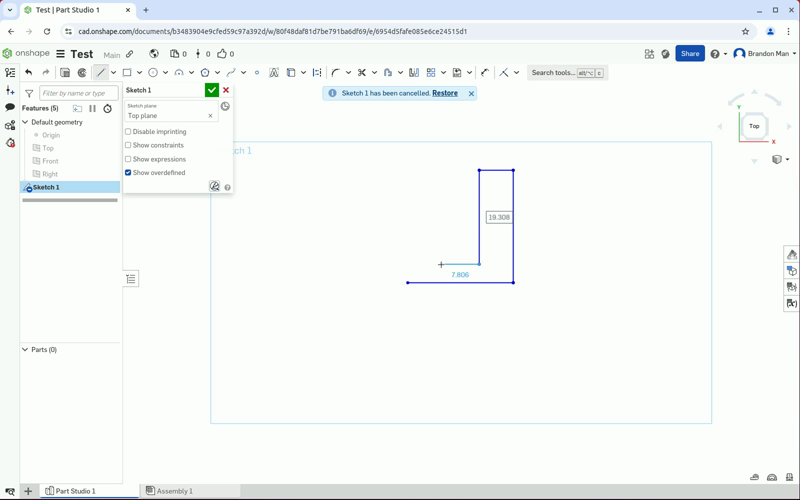
click(441, 264)
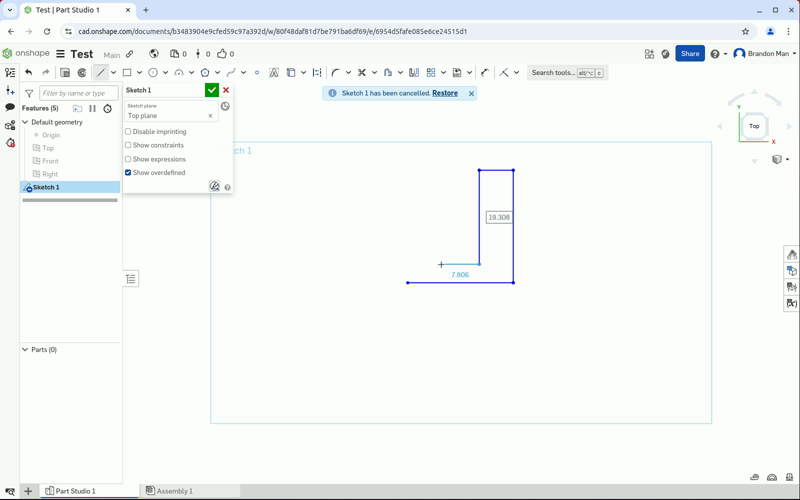
key_up(shift)
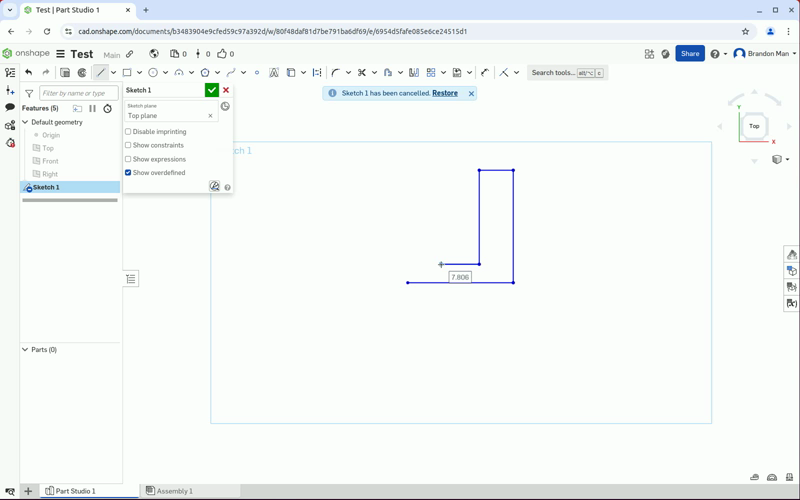
key_down(shift)
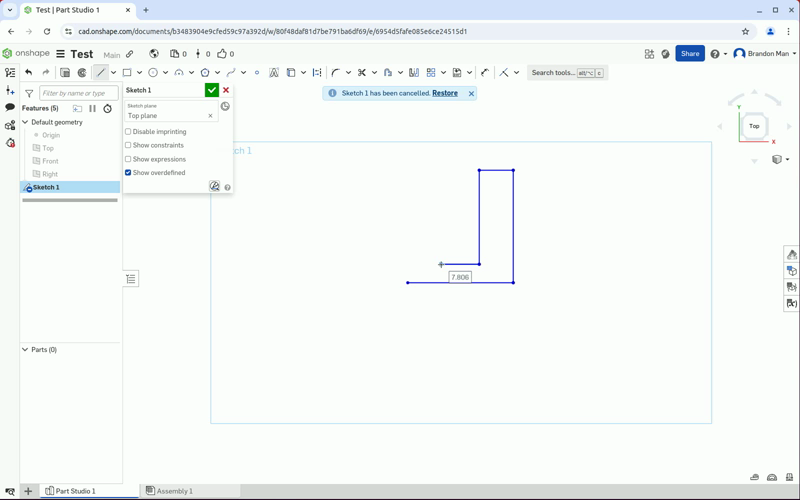
mouse_move(441, 170)
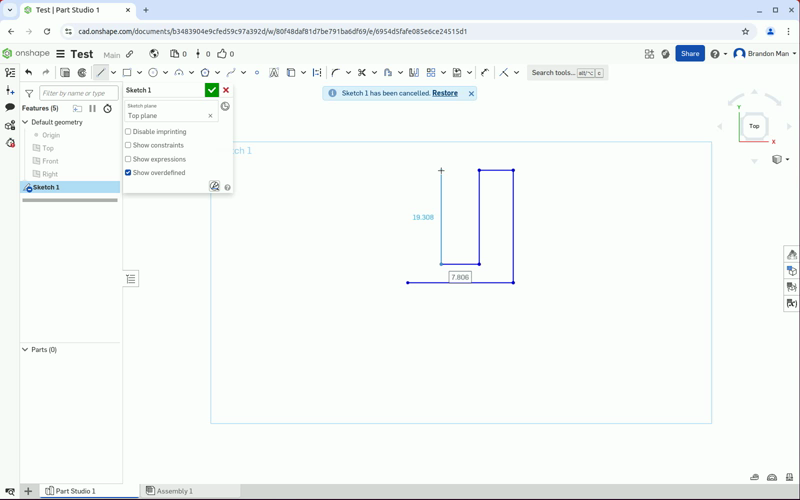
click(441, 170)
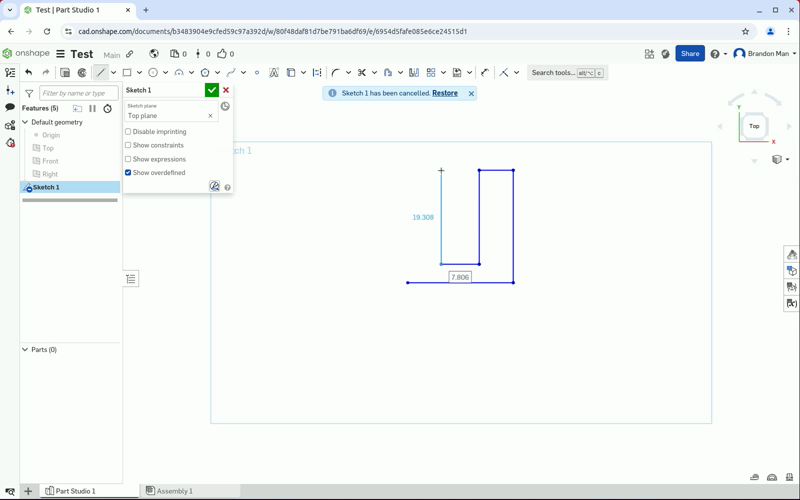
key_up(shift)
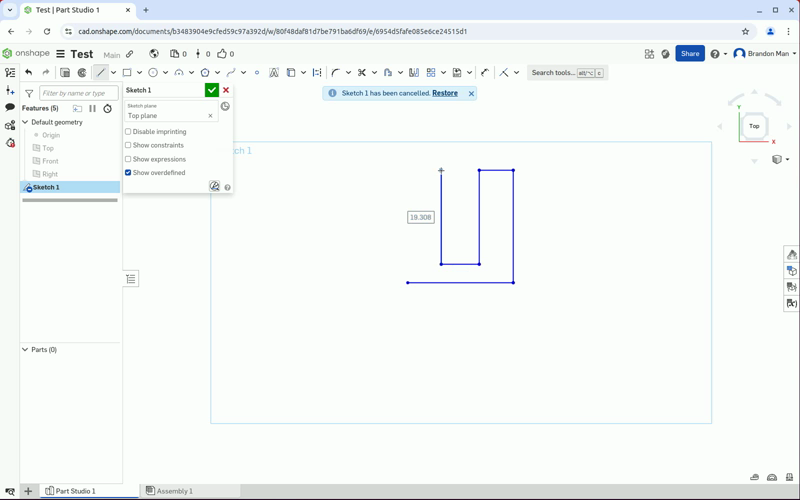
key_down(shift)
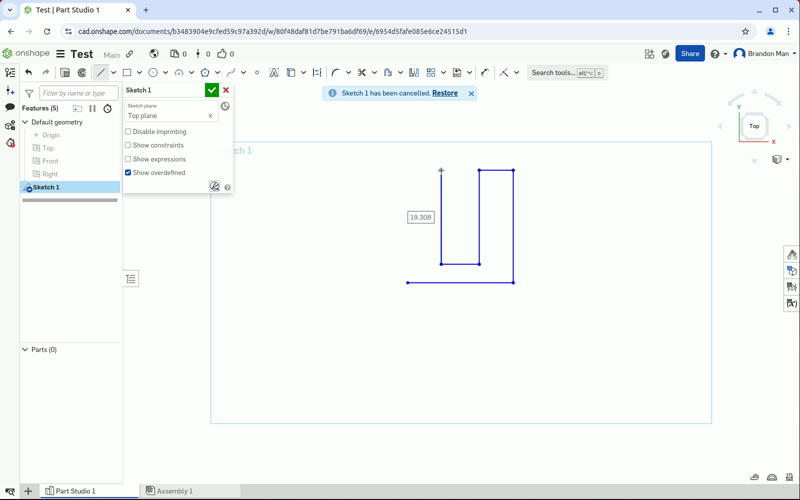
mouse_move(471, 170)
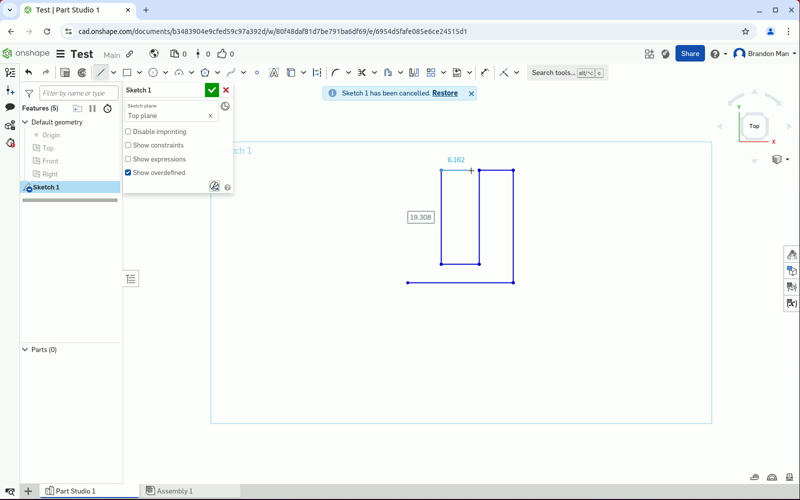
mouse_move(407, 170)
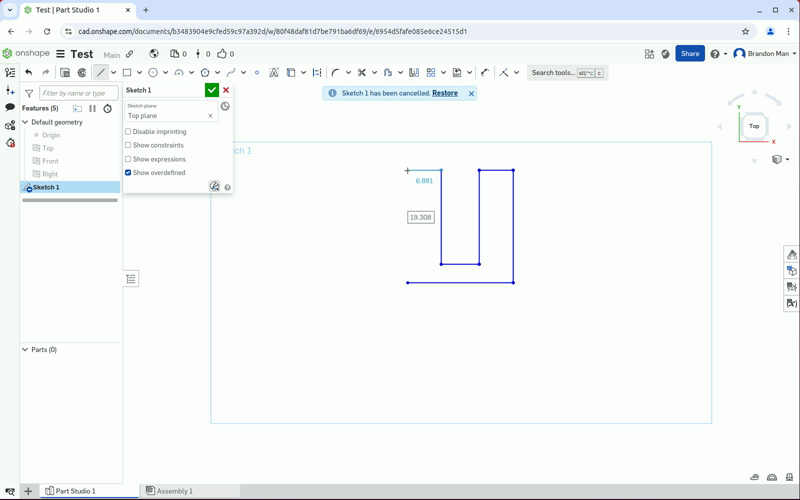
click(407, 170)
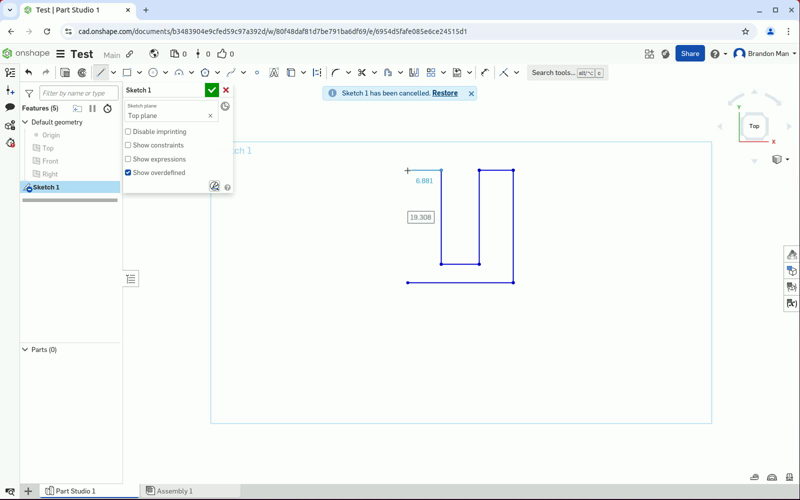
key_up(shift)
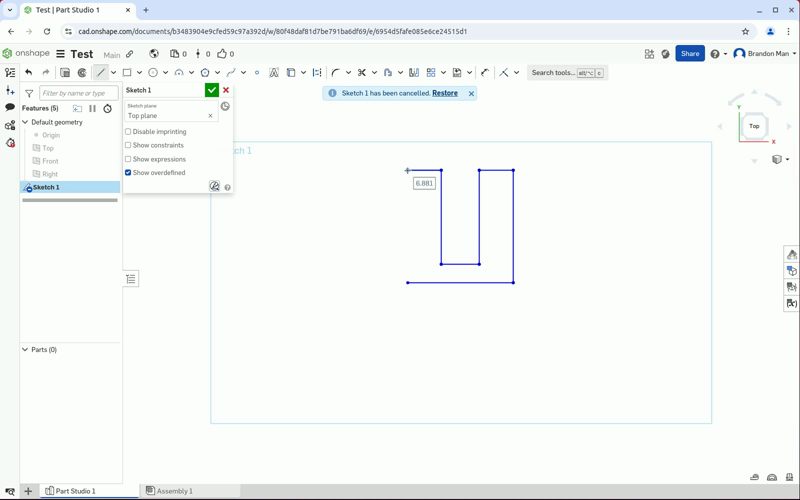
key_down(shift)
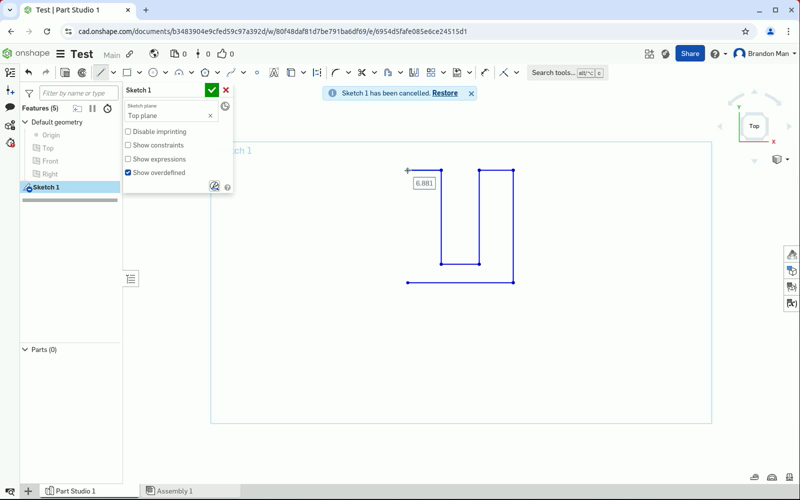
mouse_move(407, 282)
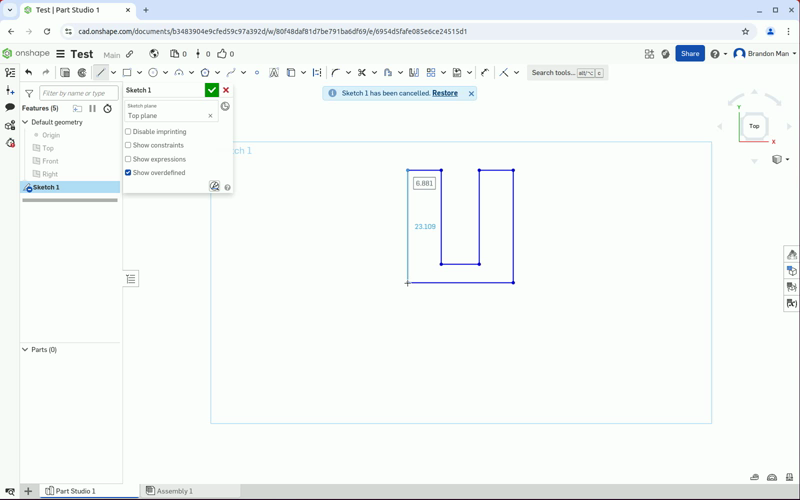
key_up(shift)
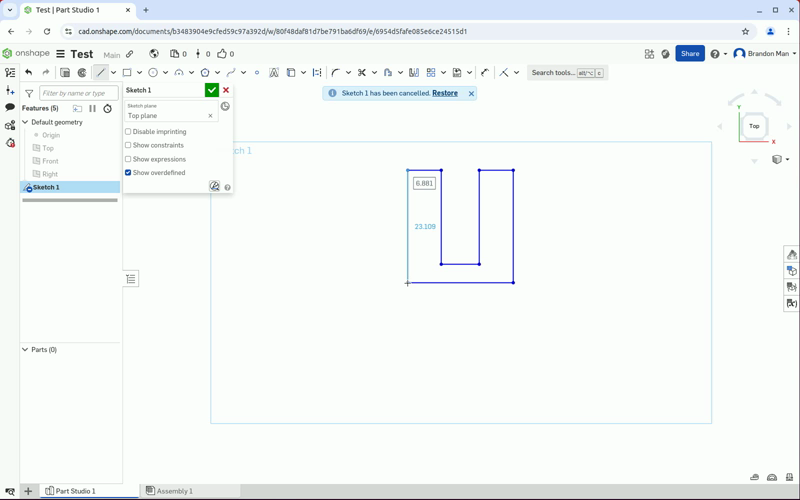
click(407, 282)
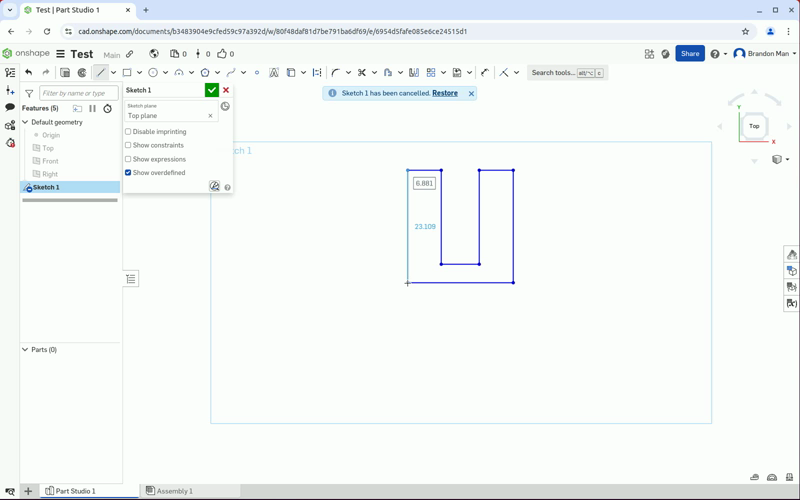
key(esc)
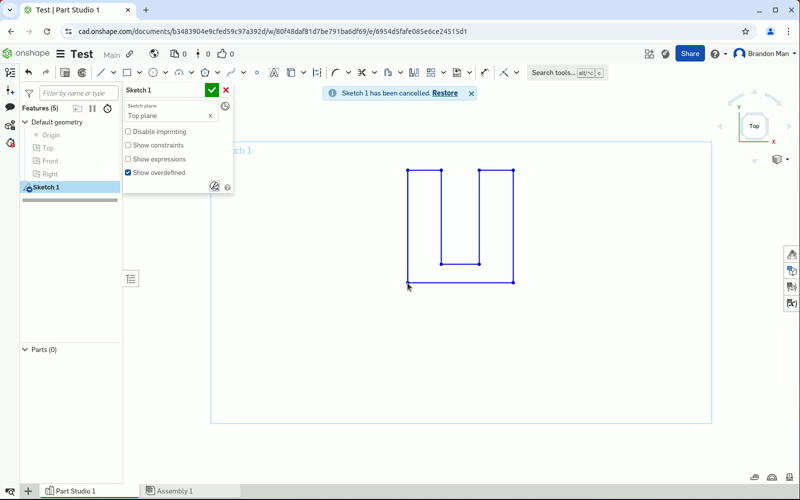
mouse_move(419, 184)
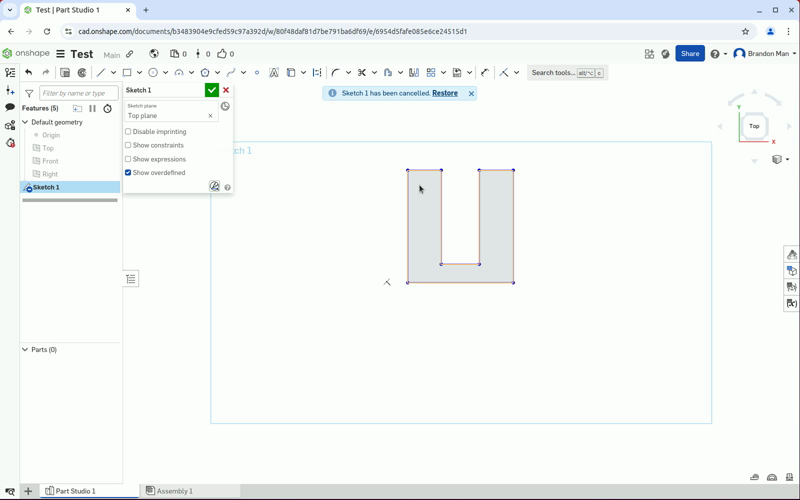
click(419, 184)
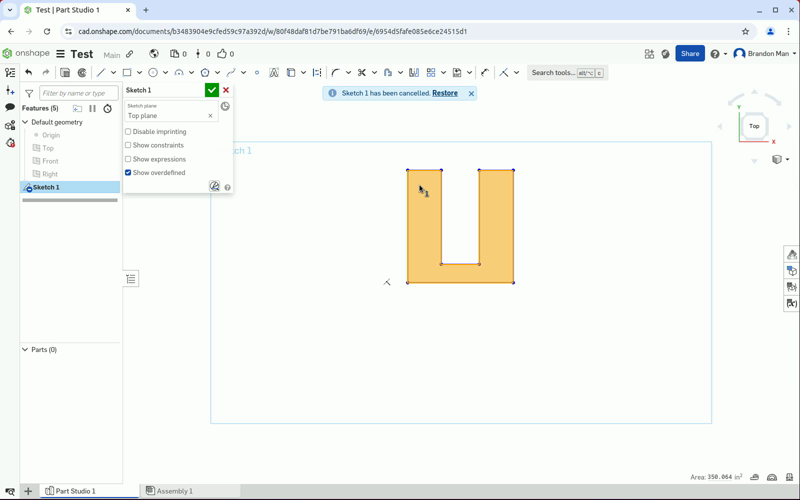
mouse_move(73, 352)
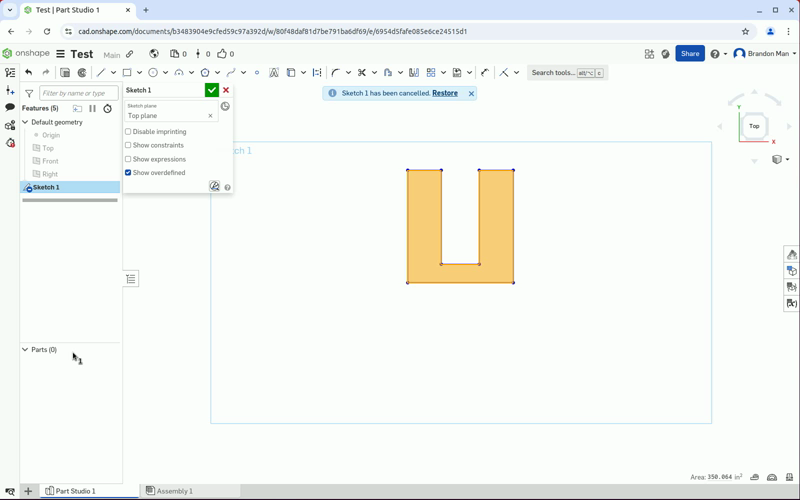
key(shift+y)
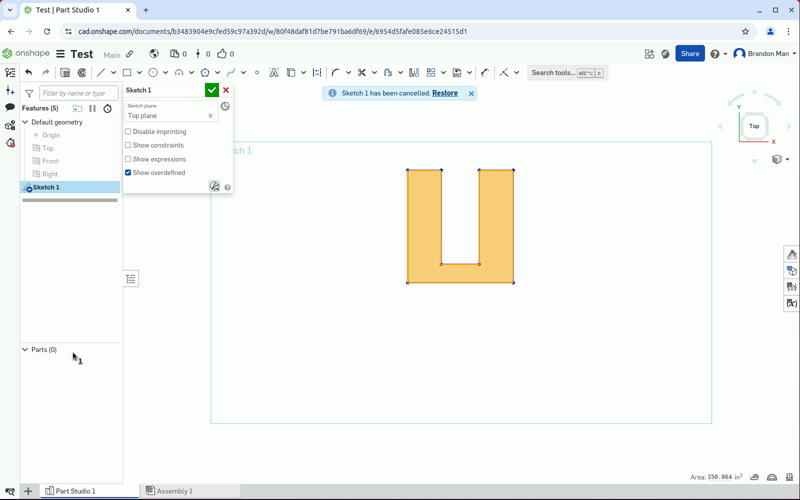
key(shift+e)
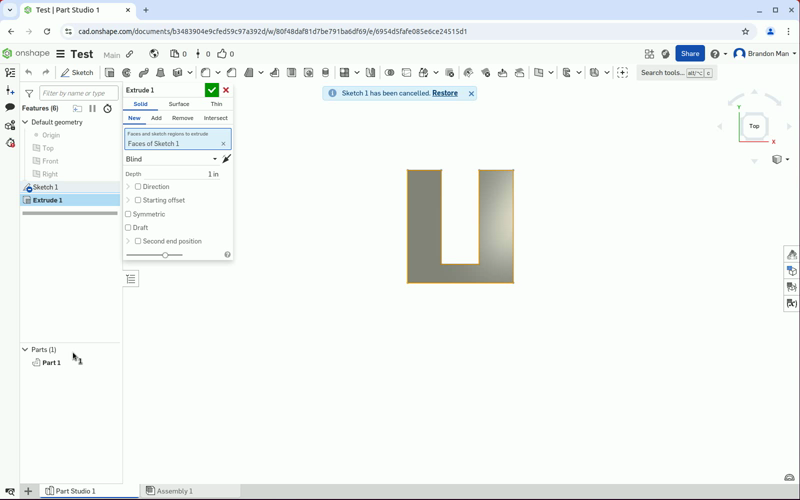
mouse_move(143, 106)
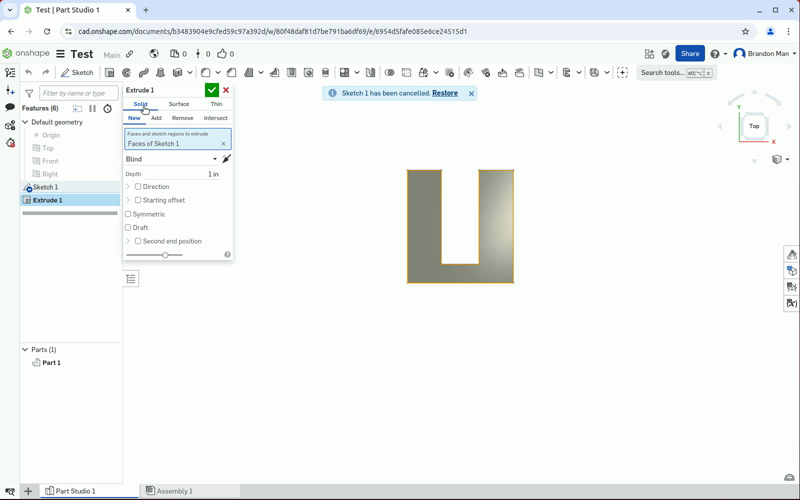
click(143, 106)
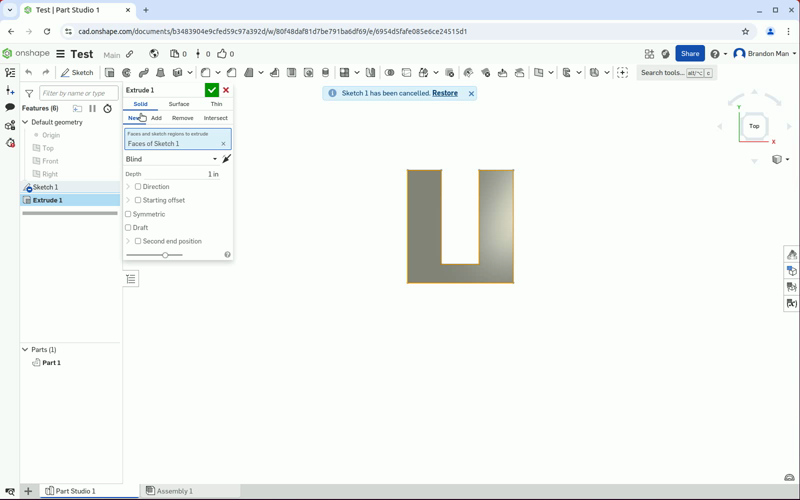
mouse_move(137, 120)
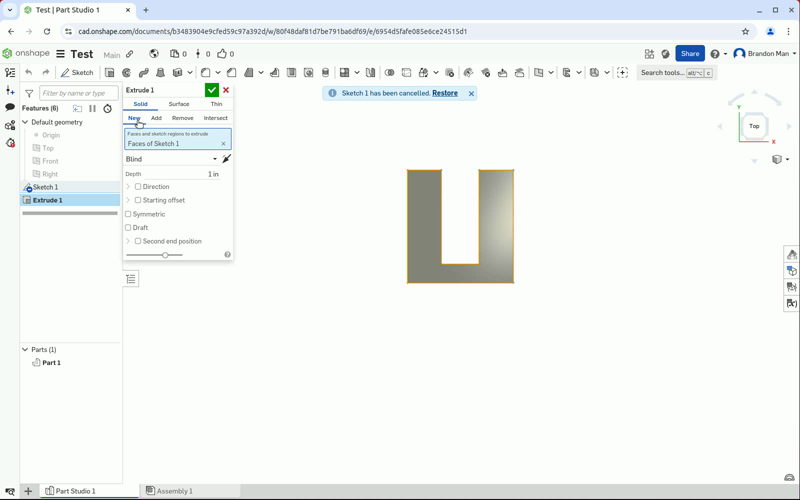
click(137, 120)
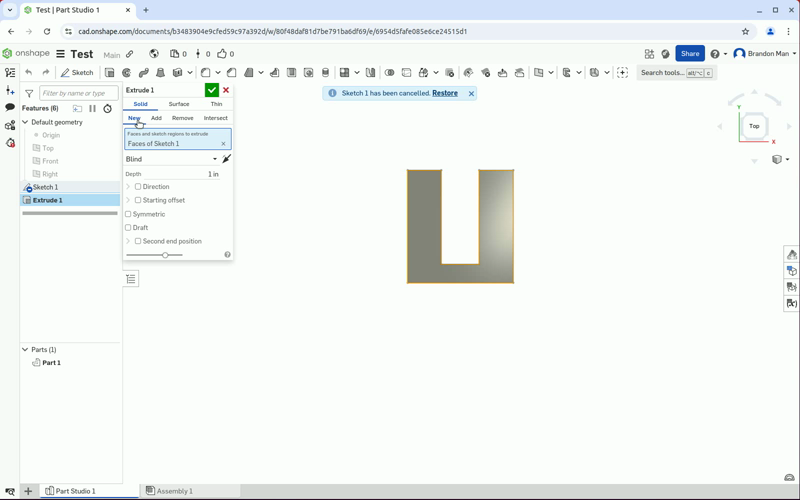
key(tab, 4)
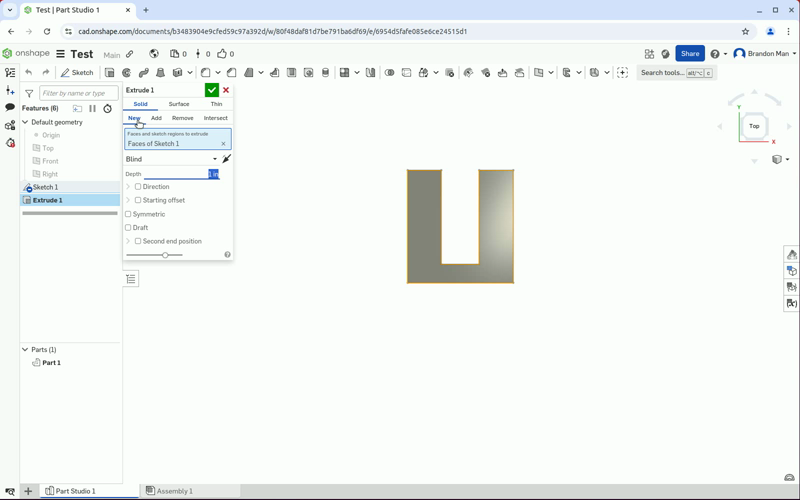
text(11.554)
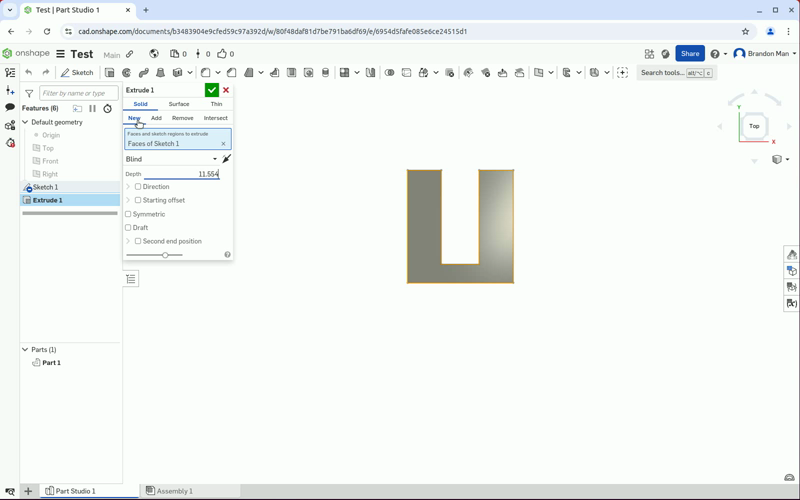
key(tab, 3)
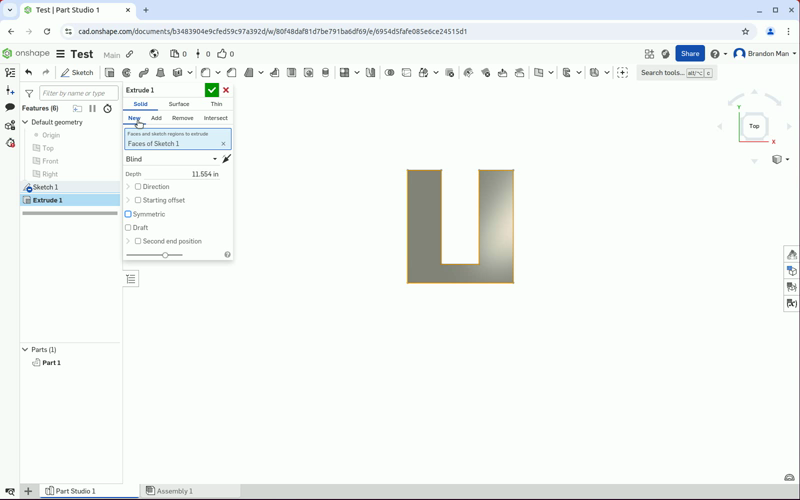
key(space)
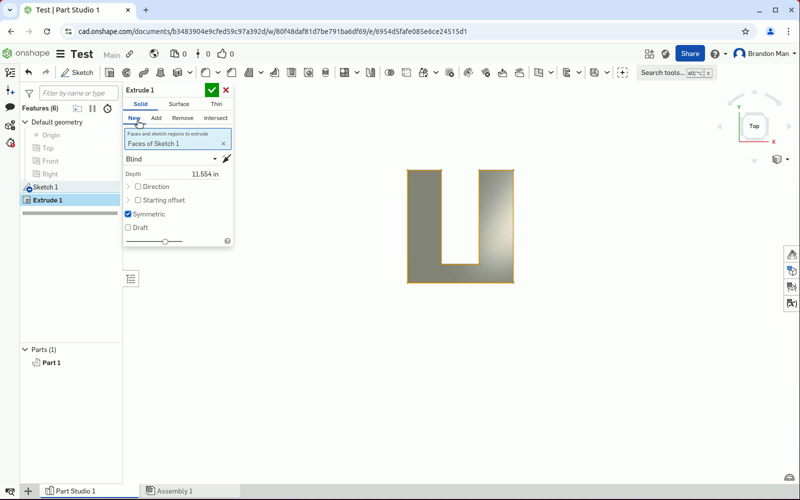
key(enter)
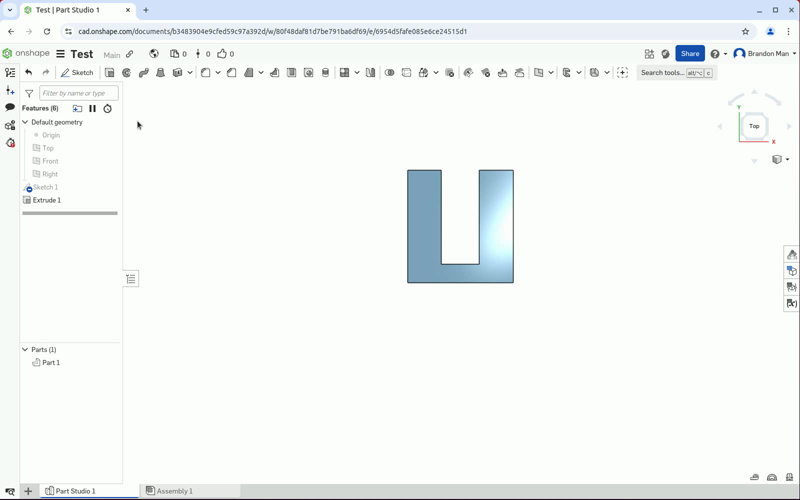
key(shift+h)
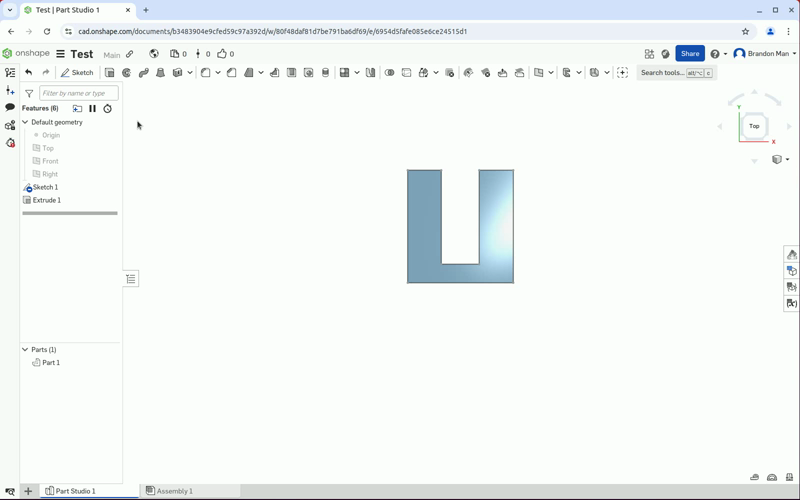
key(shift+h)
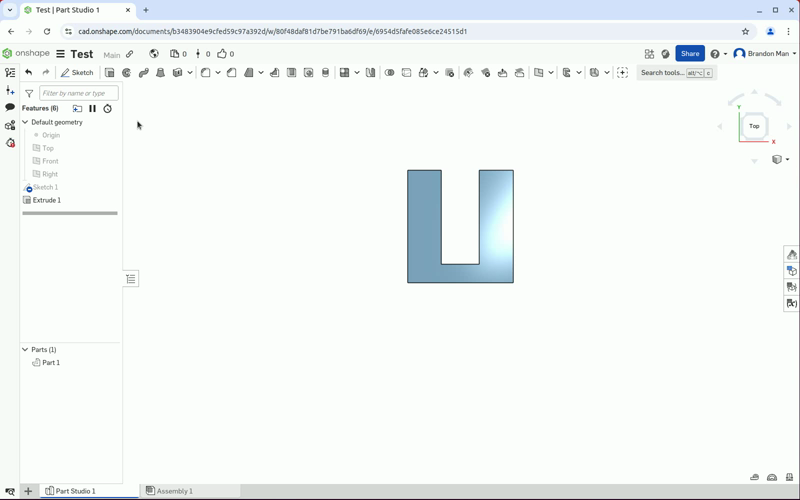
mouse_move(73, 189)
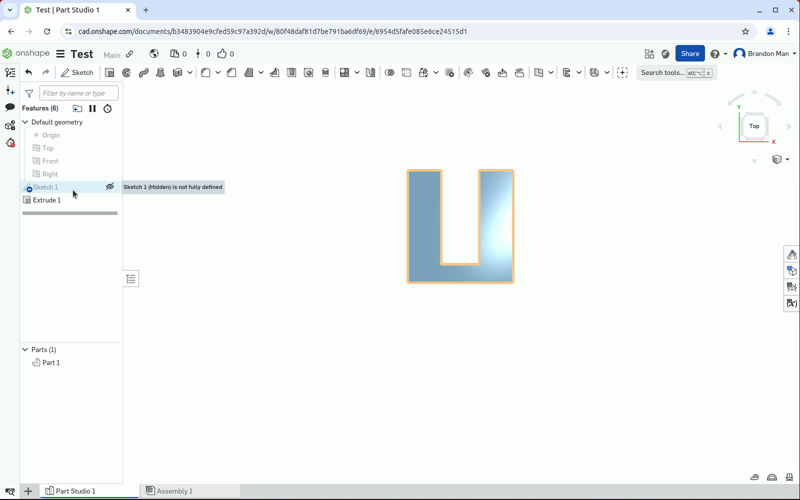
click(73, 189)
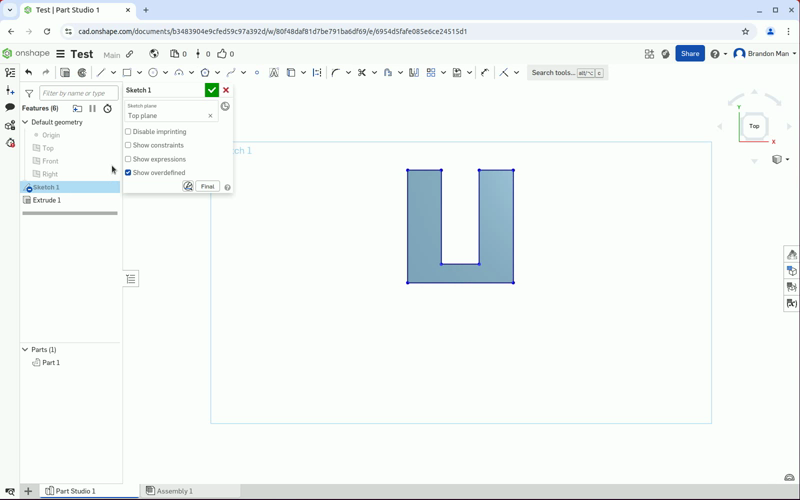
mouse_move(229, 92)
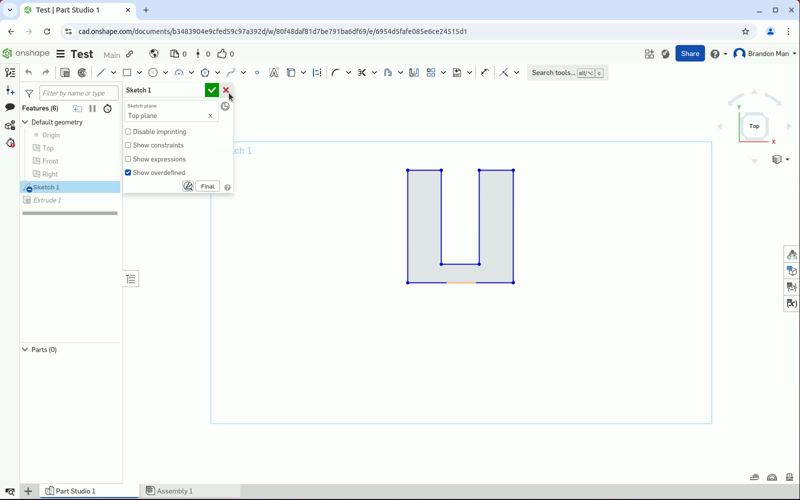
click(229, 92)
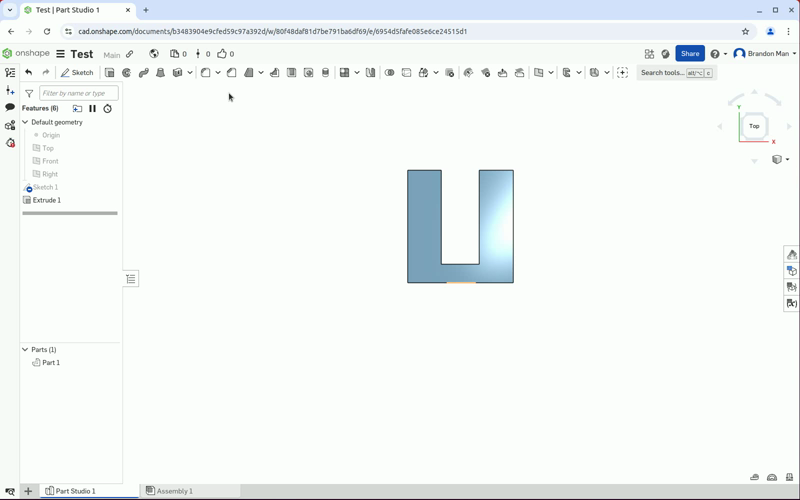
mouse_move(73, 352)
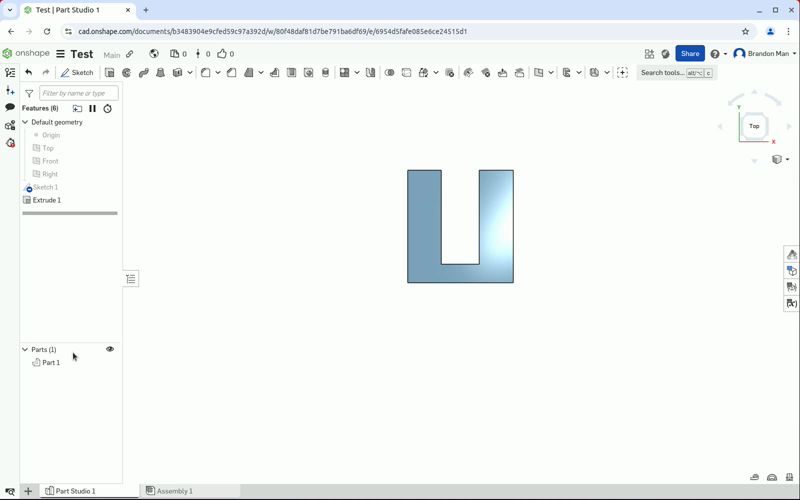
key(y)
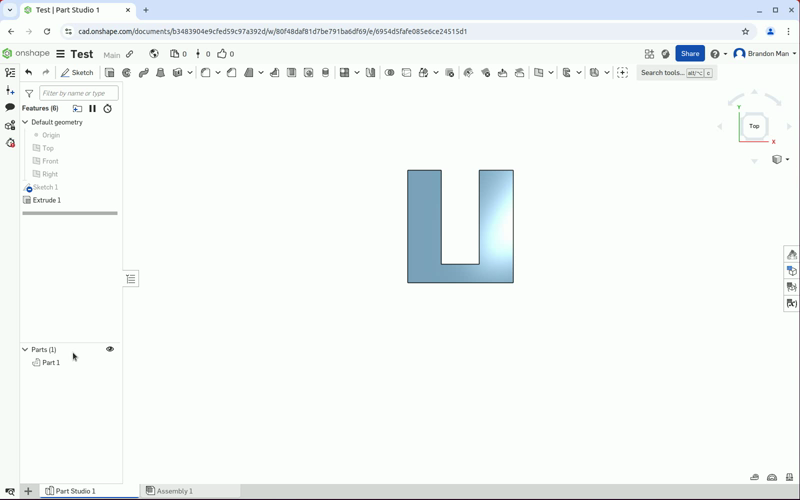
key(shift+p)
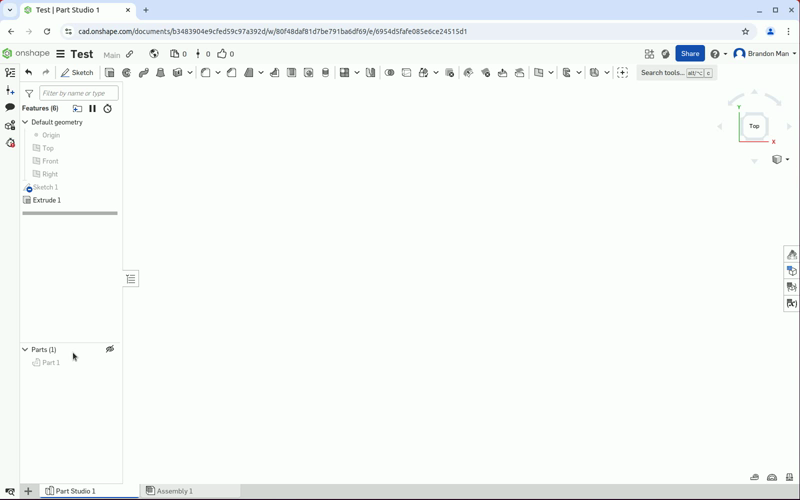
key(space)
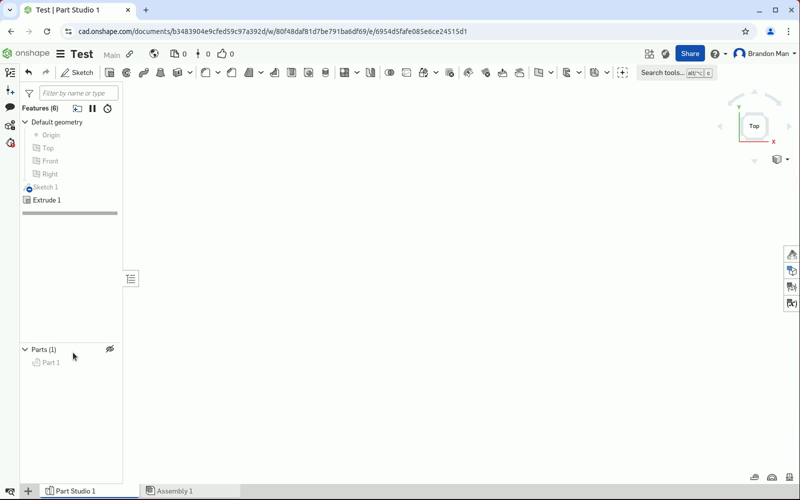
key_down(shift)
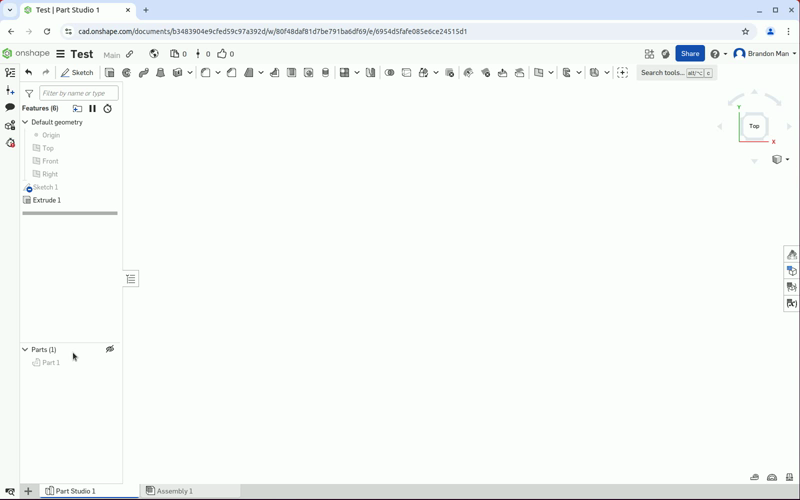
key(up)
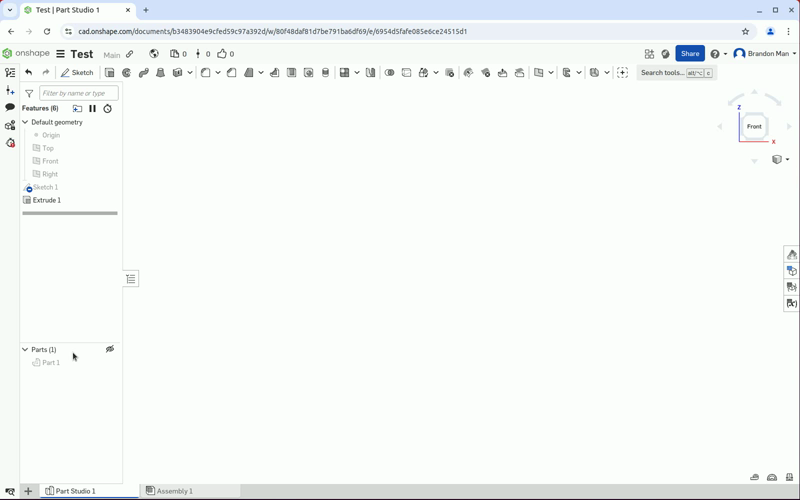
key_up(shift)
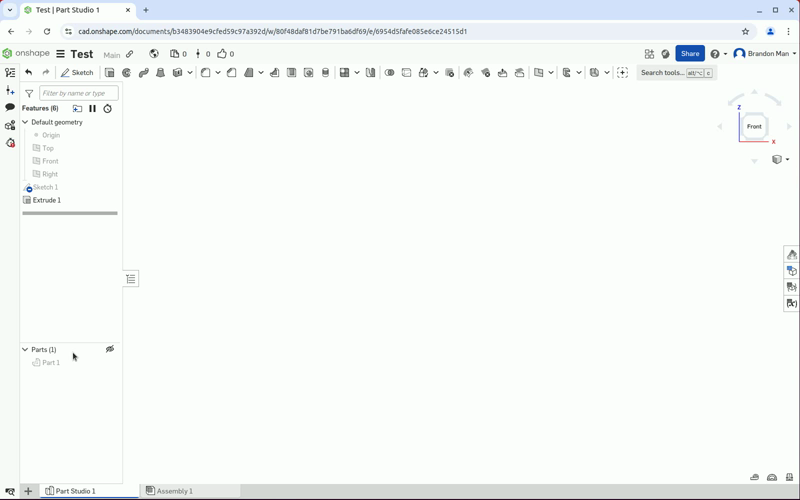
mouse_move(73, 352)
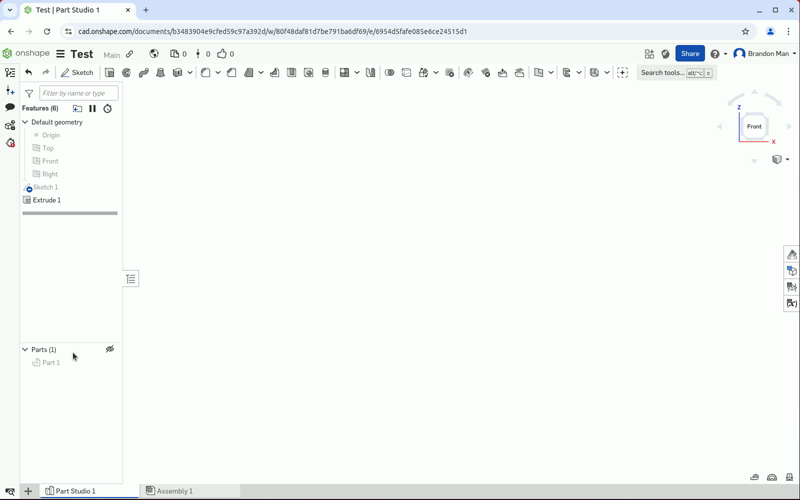
key(shift+y)
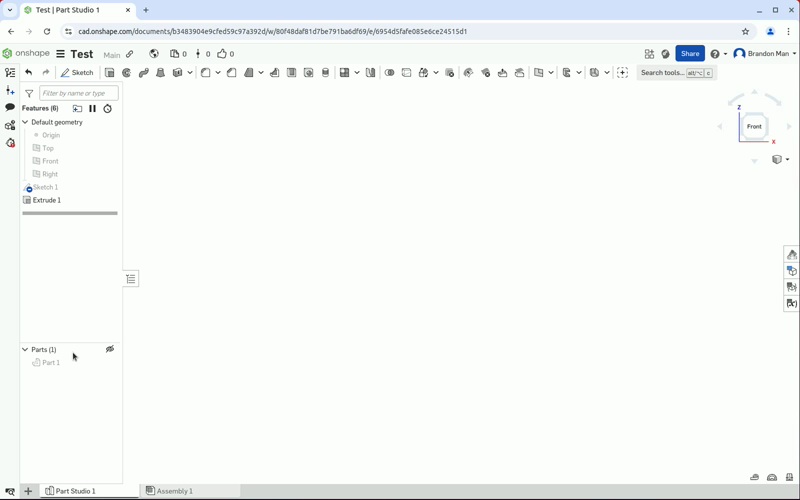
key(shift+s)
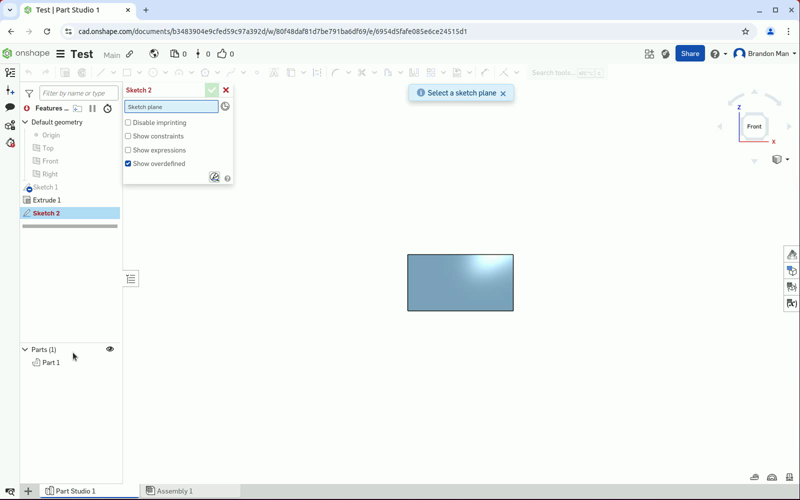
mouse_move(73, 163)
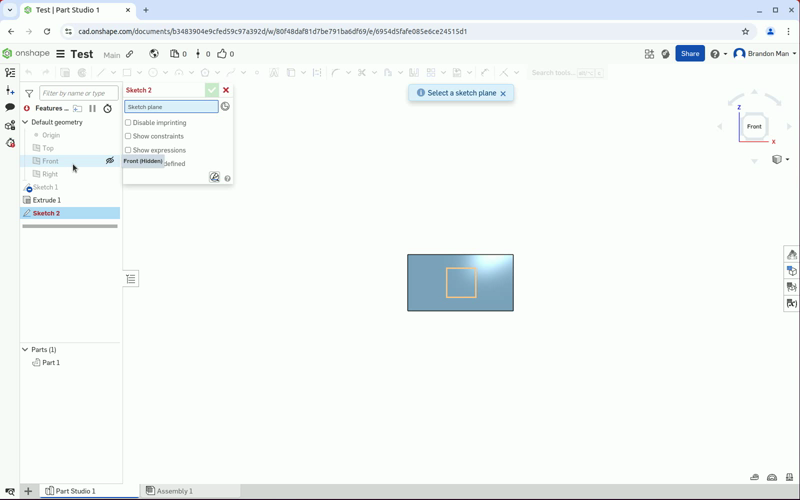
click(73, 163)
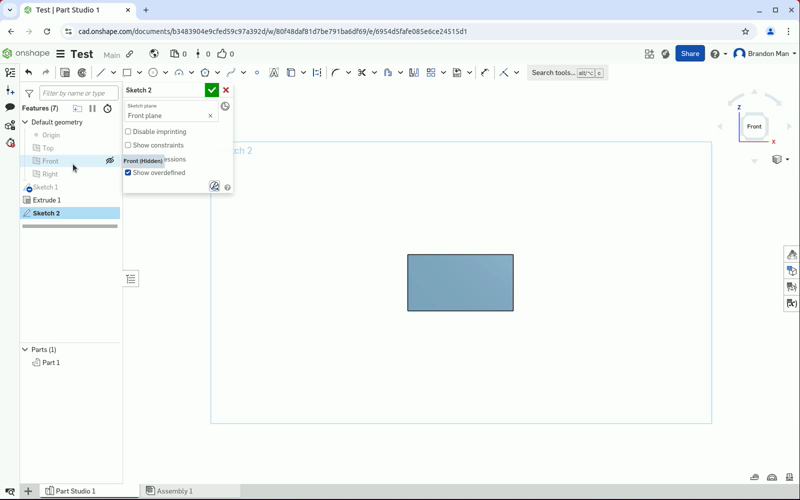
mouse_move(73, 352)
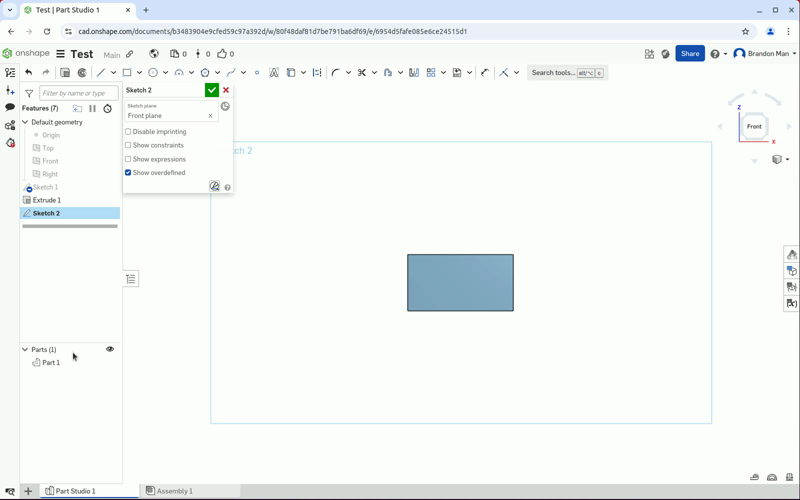
key(y)
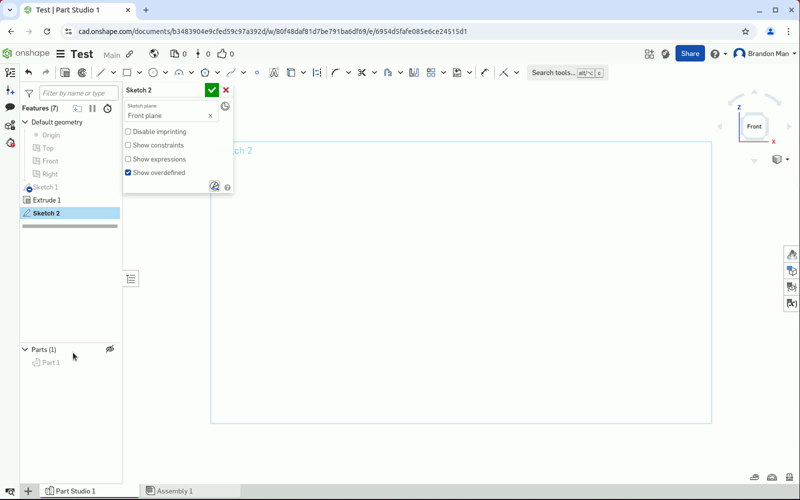
key(c)
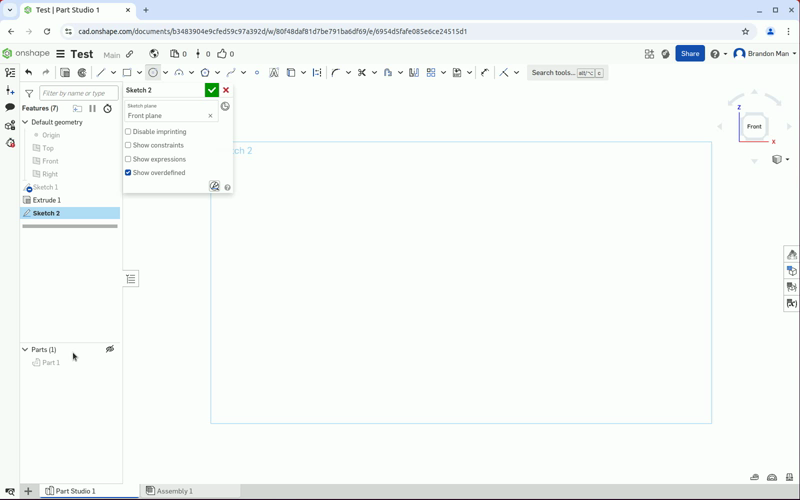
key_down(shift)
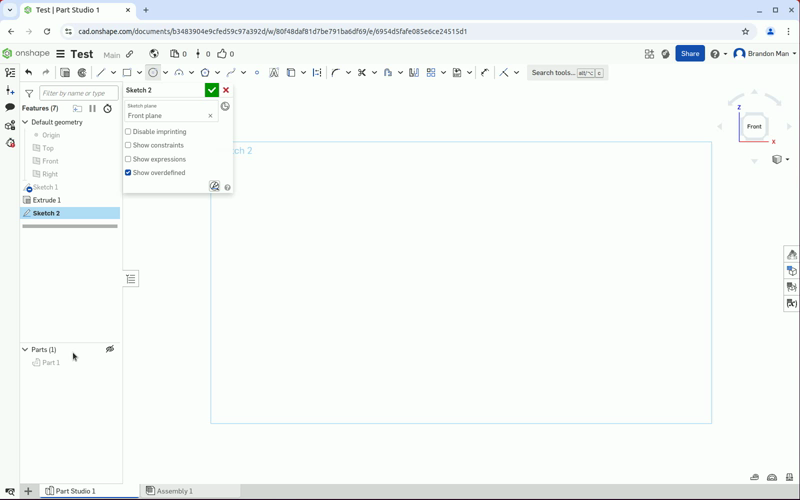
mouse_move(422, 273)
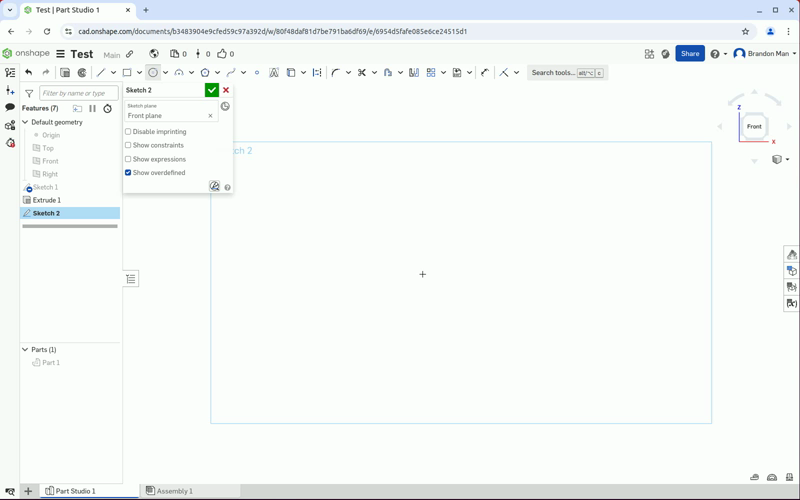
click(422, 273)
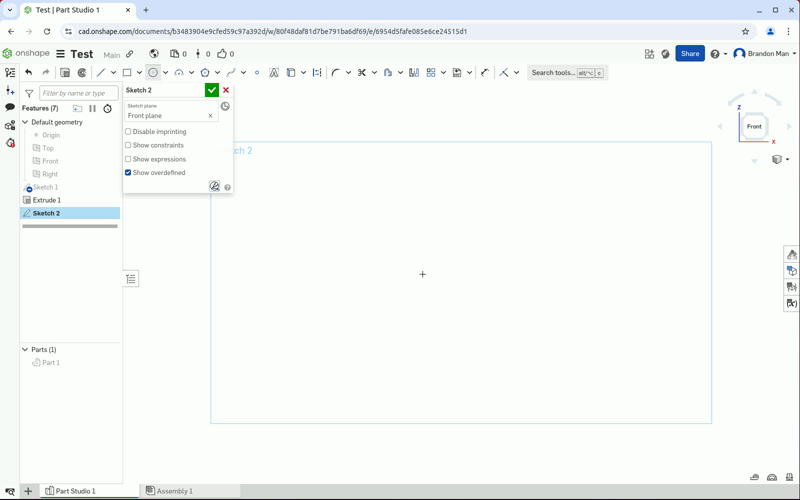
key_up(shift)
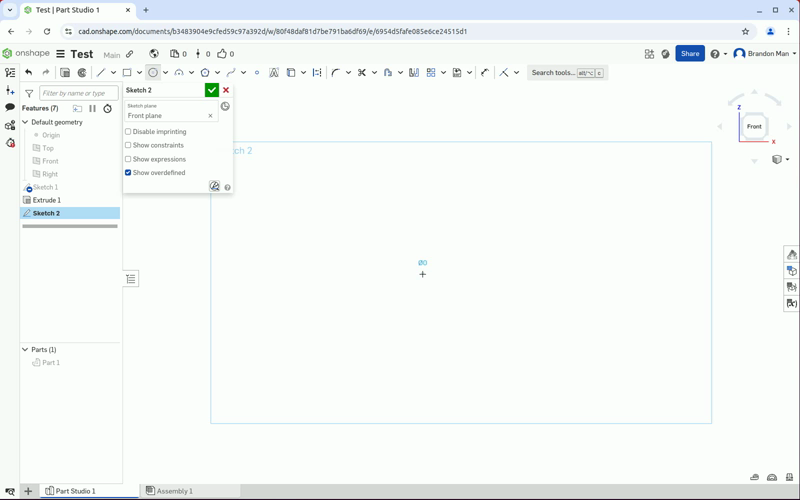
mouse_move(432, 273)
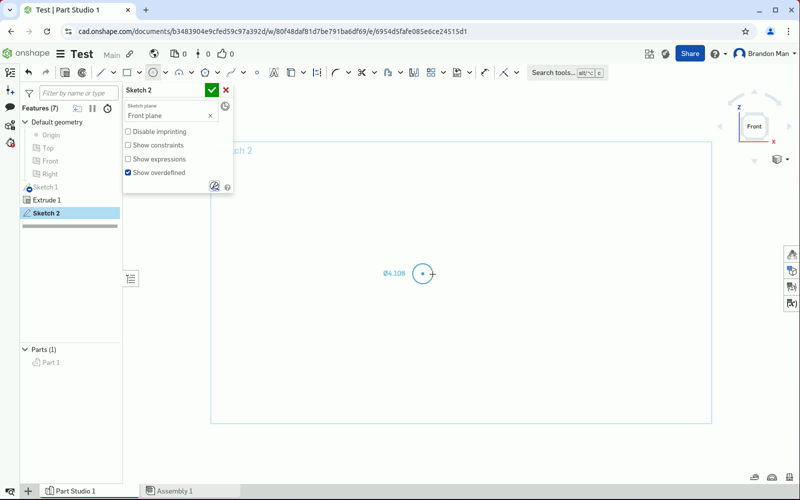
click(432, 273)
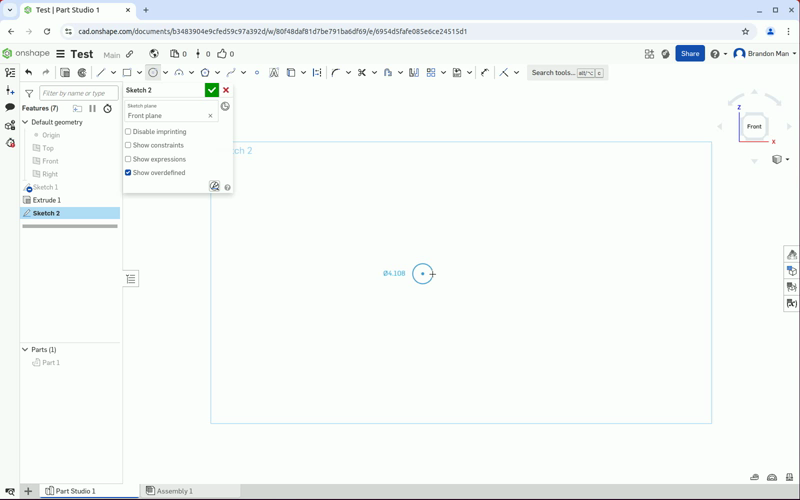
key(esc)
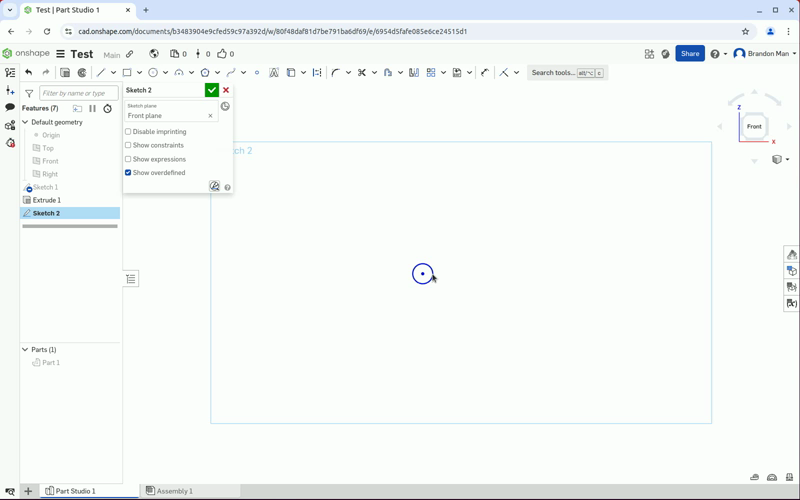
mouse_move(422, 264)
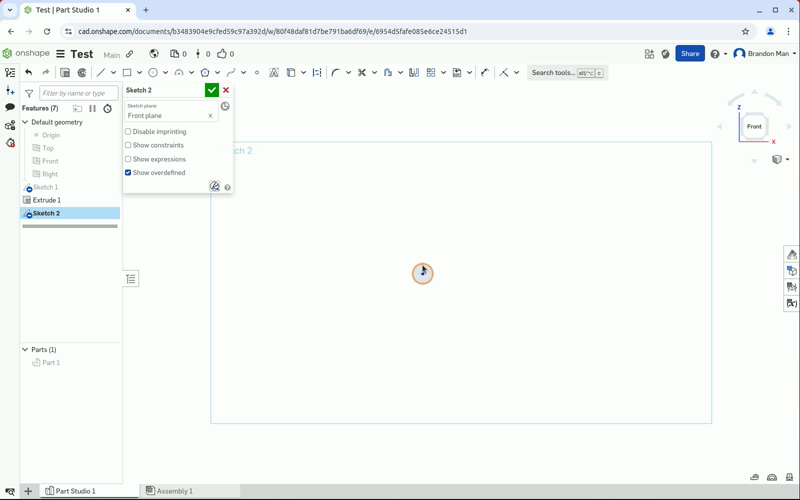
scroll(6)
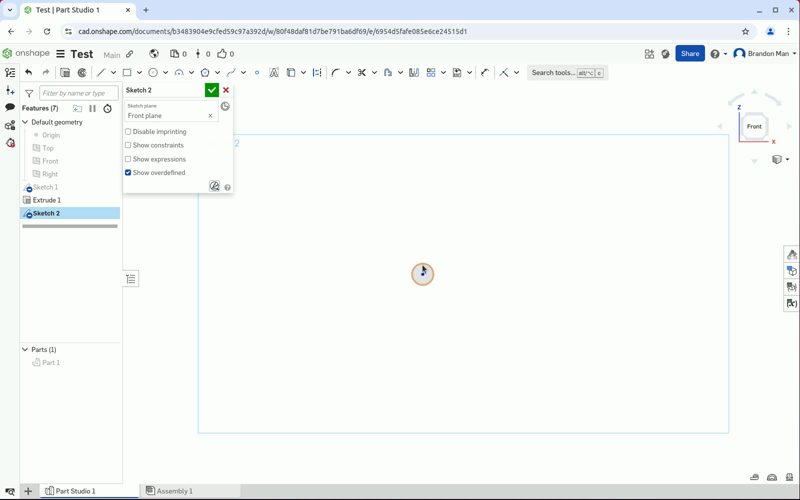
scroll(6)
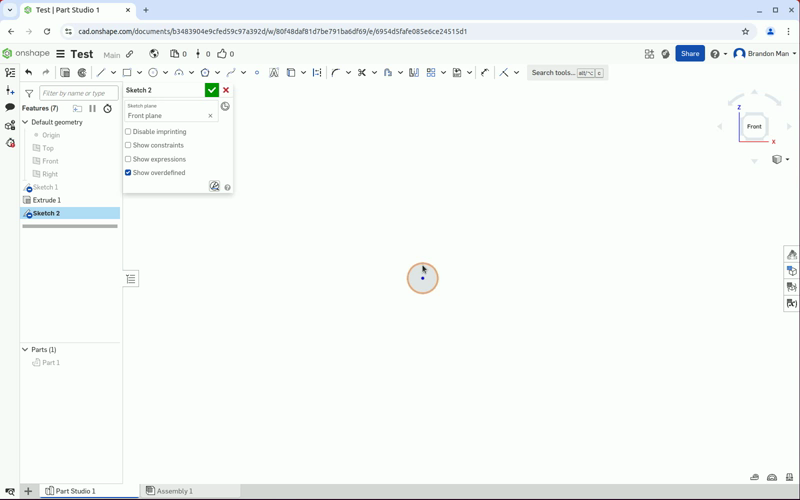
scroll(6)
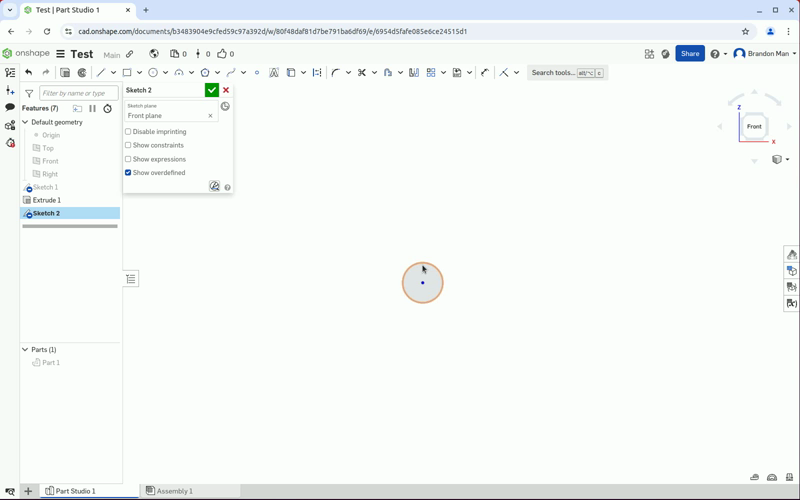
scroll(6)
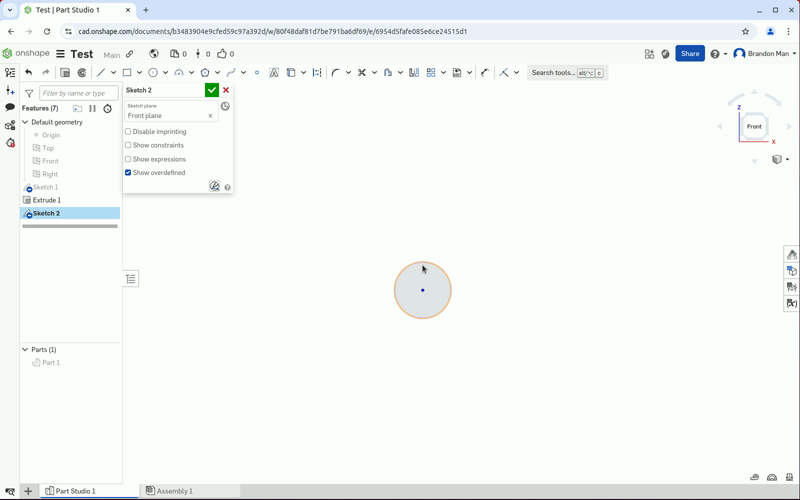
scroll(6)
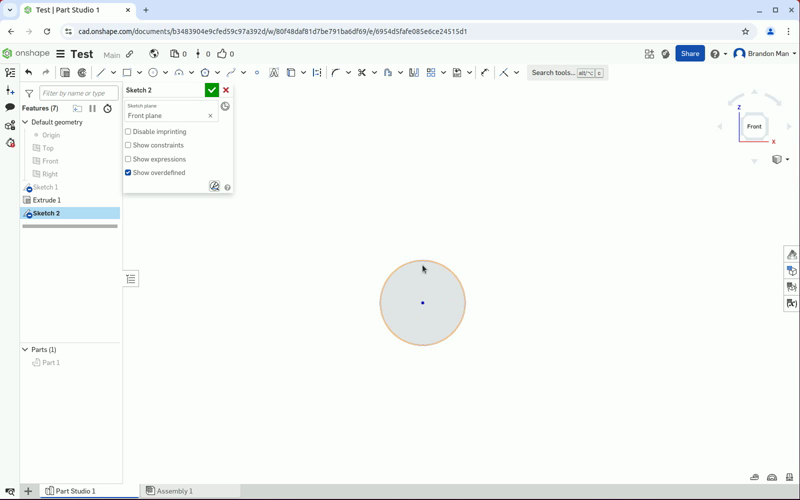
scroll(6)
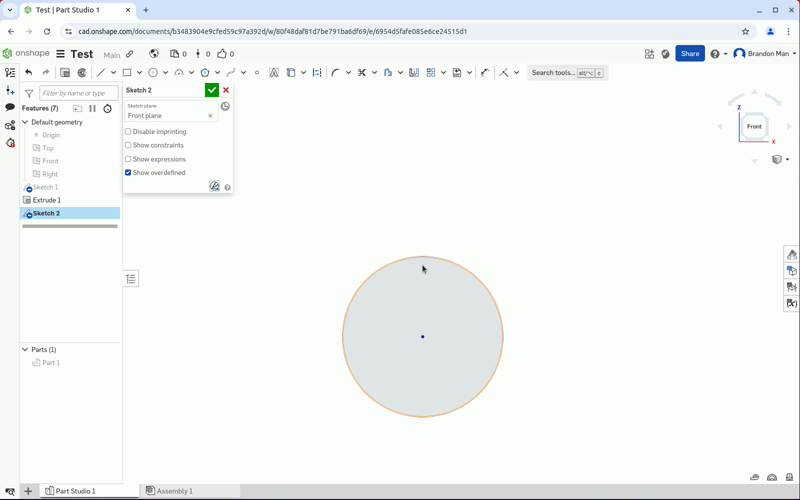
scroll(6)
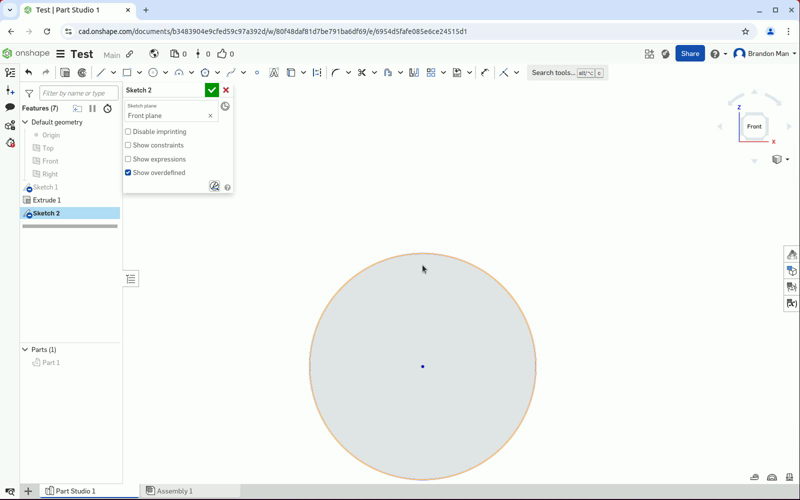
click(422, 264)
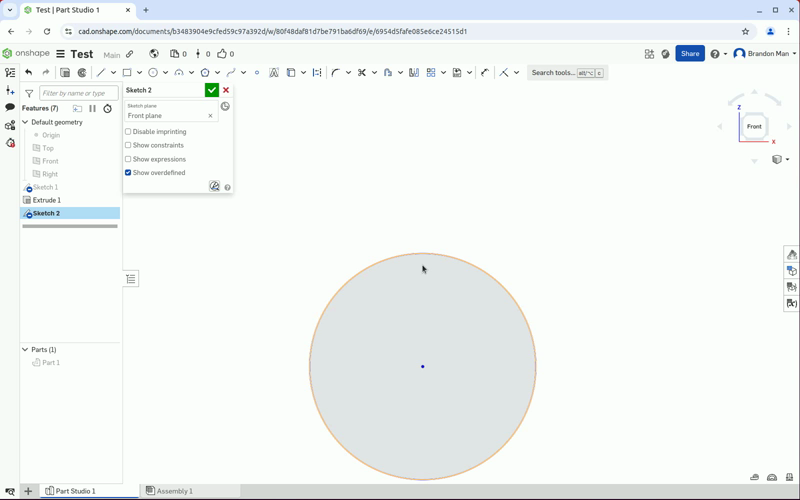
scroll(-6)
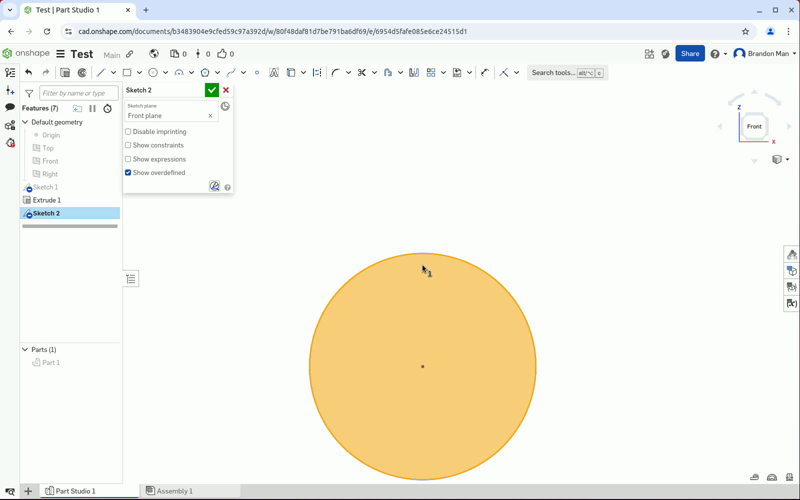
scroll(-6)
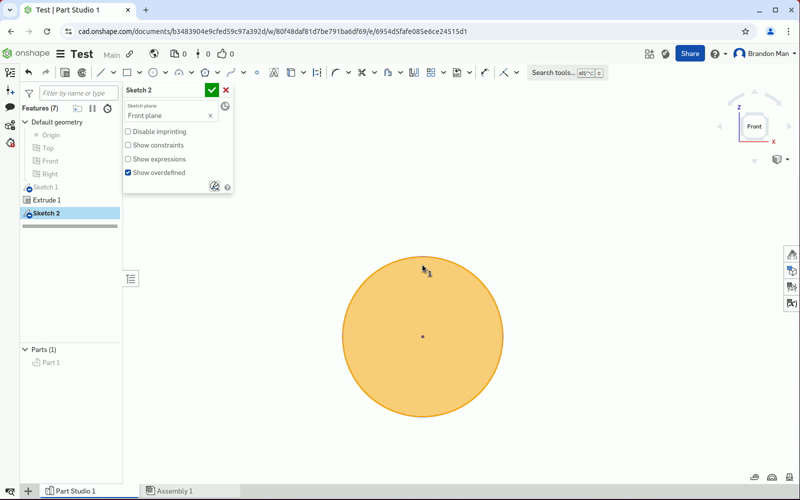
scroll(-6)
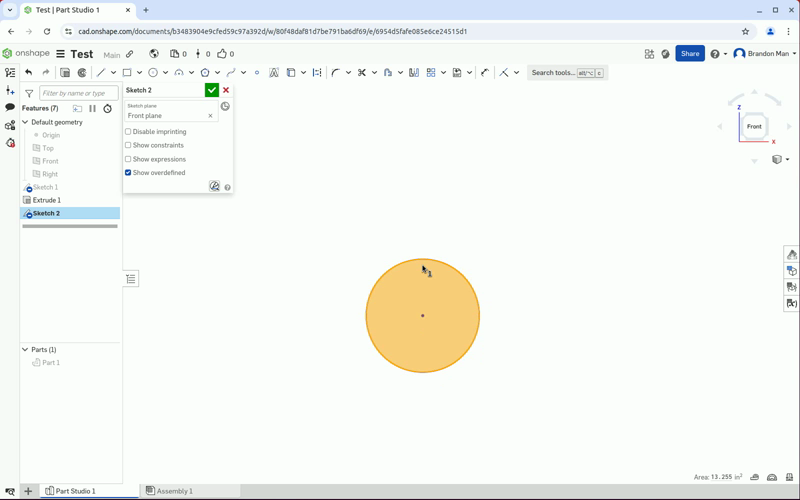
scroll(-6)
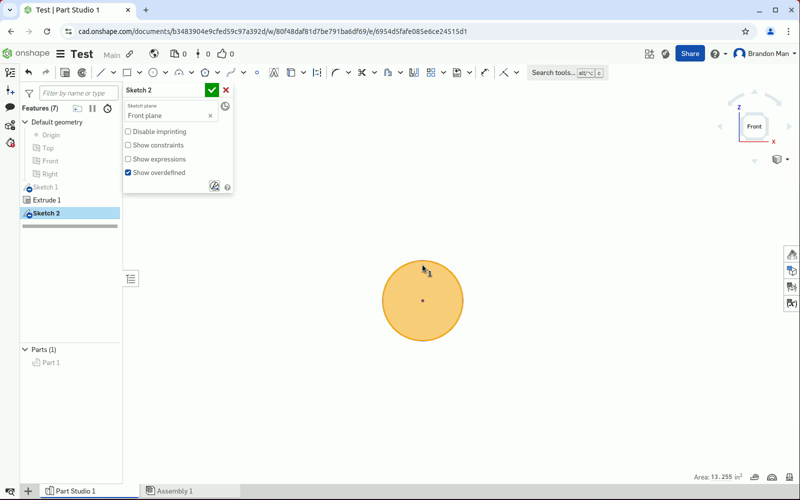
scroll(-6)
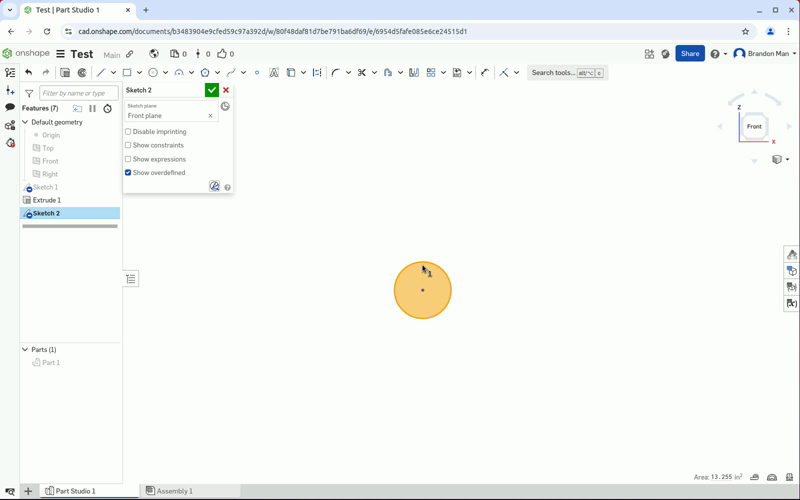
scroll(-6)
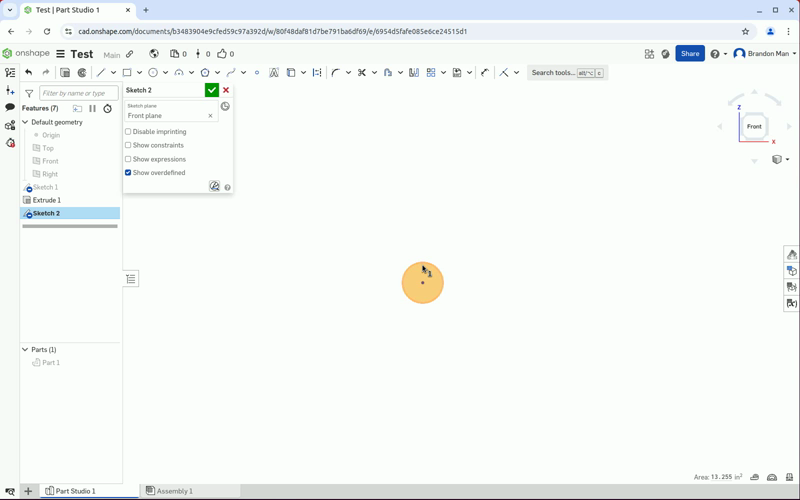
scroll(-6)
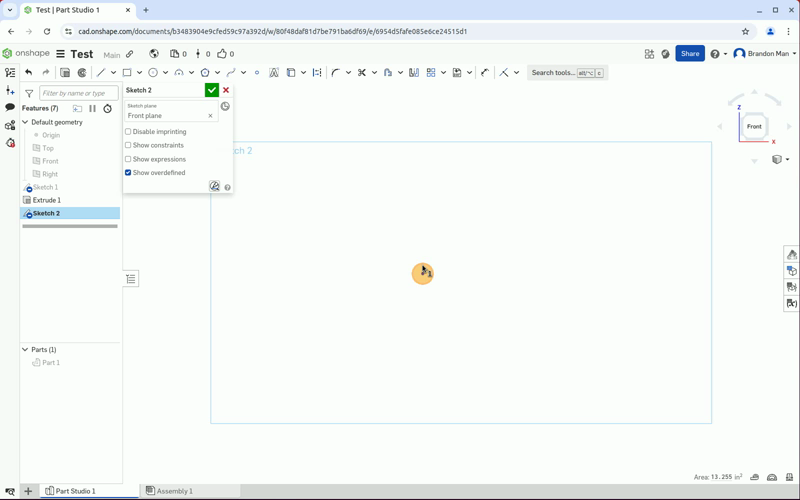
mouse_move(73, 352)
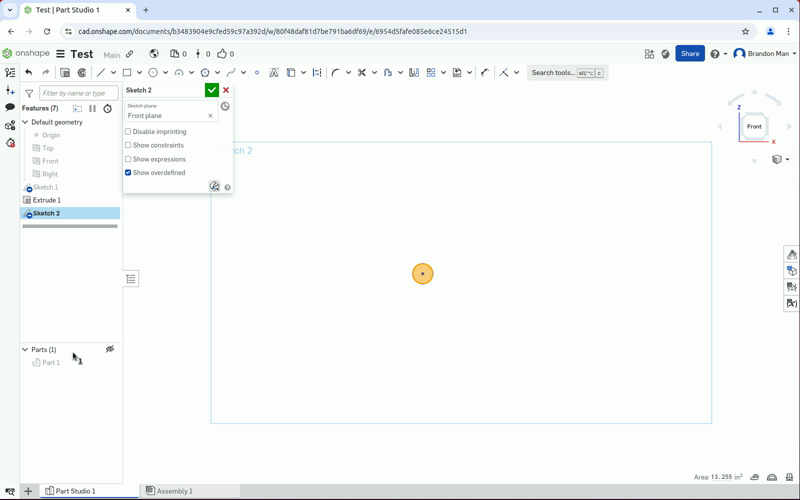
key(shift+y)
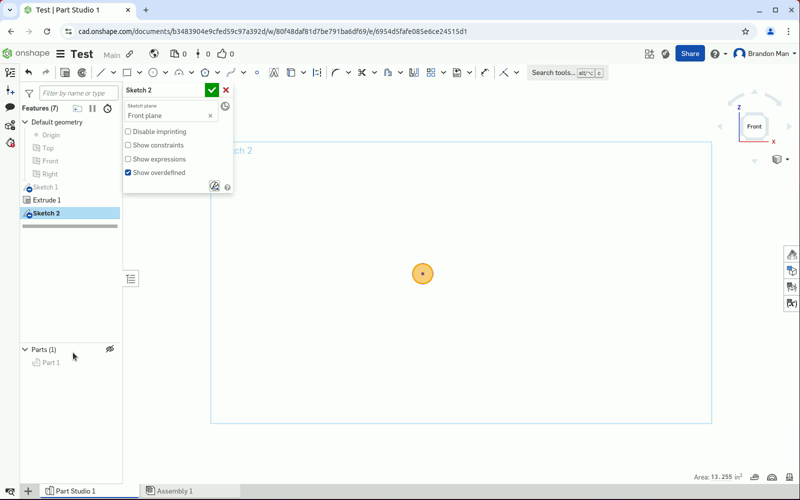
key(shift+e)
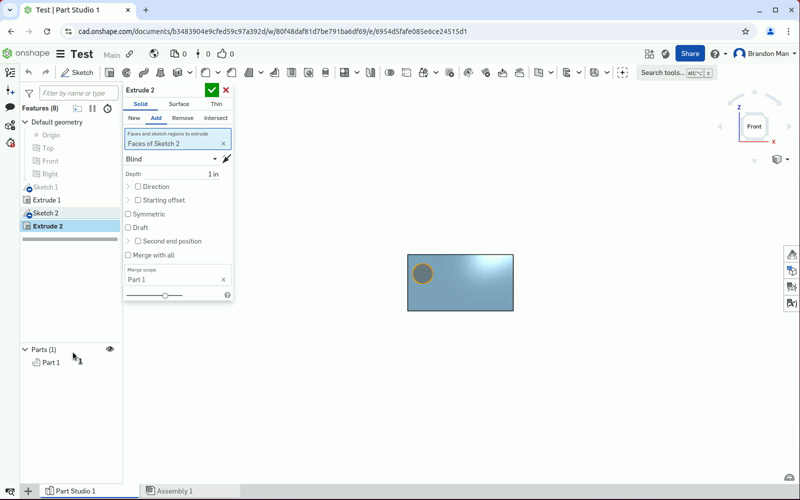
mouse_move(143, 106)
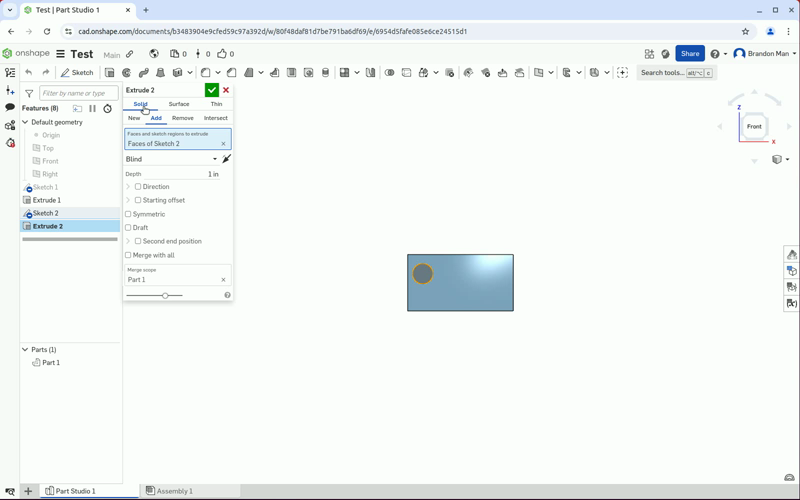
click(143, 106)
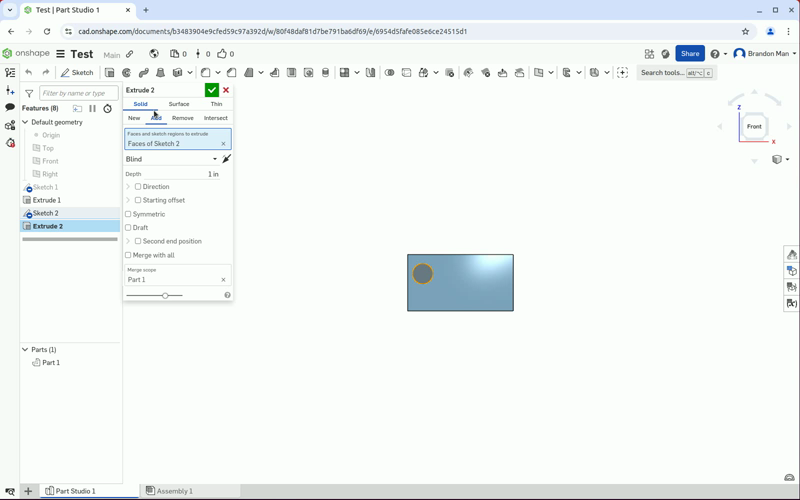
mouse_move(186, 120)
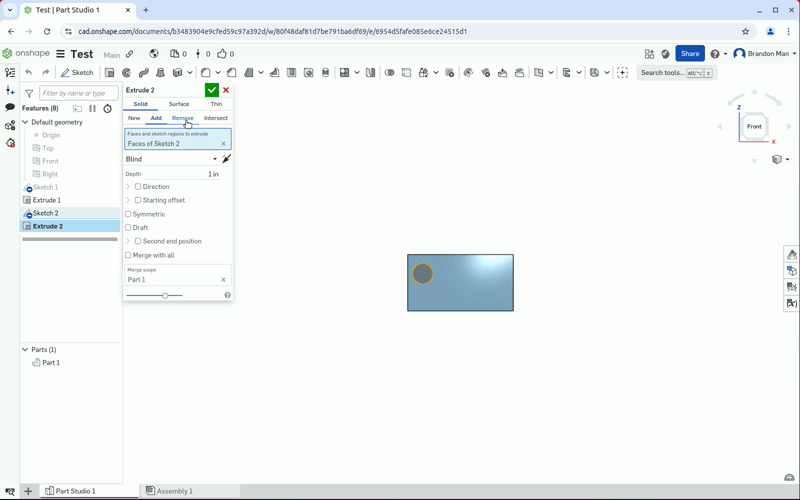
click(186, 120)
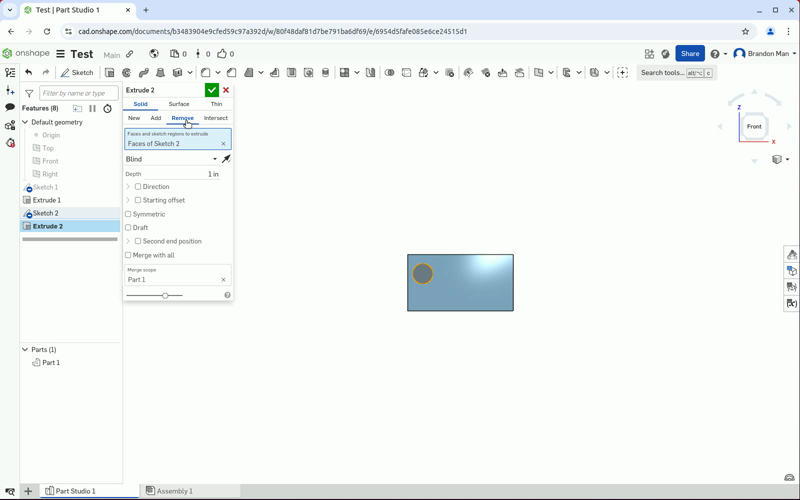
key(tab, 4)
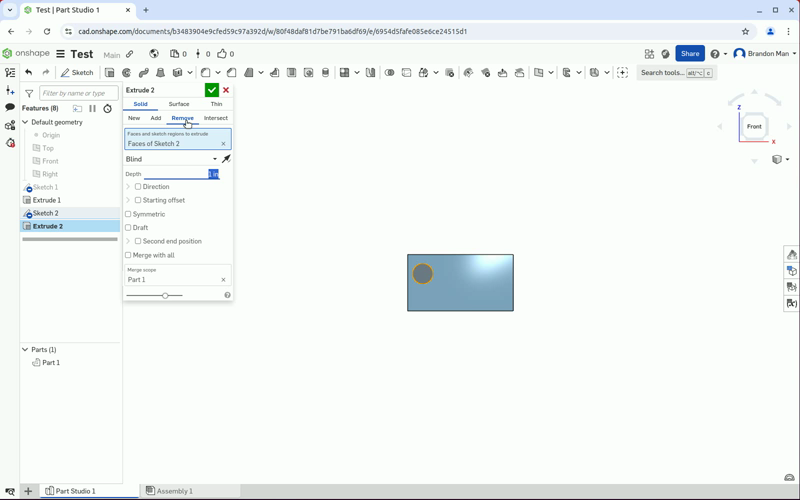
text(7.703)
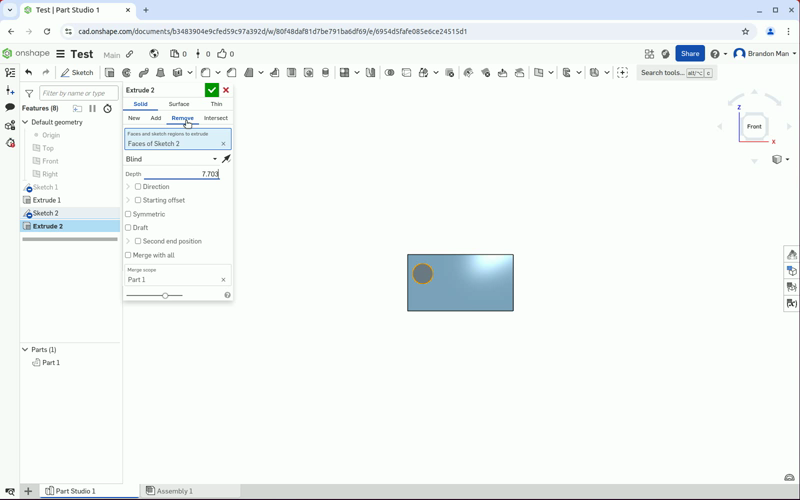
key(tab, 6)
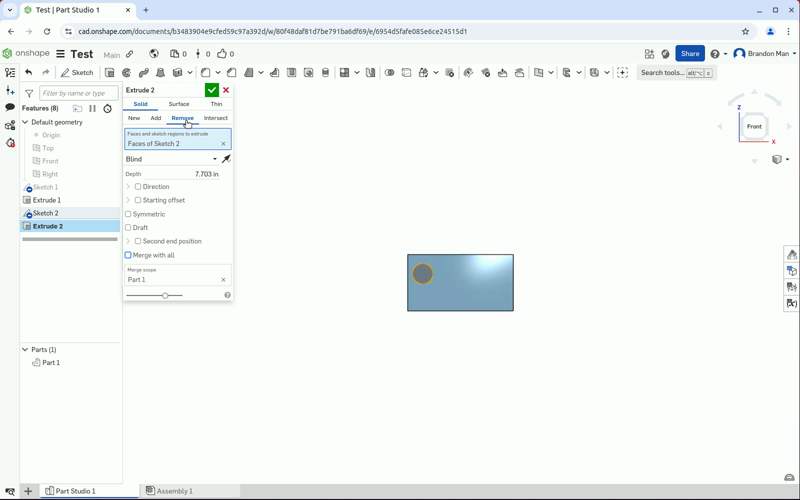
key(space)
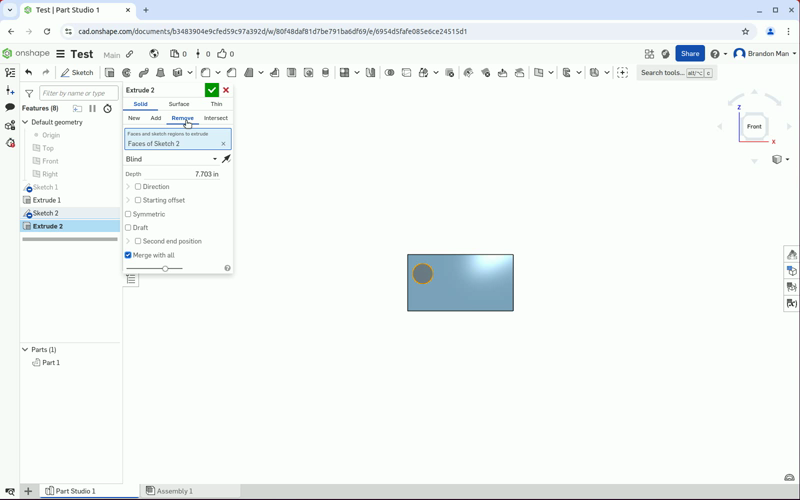
key(enter)
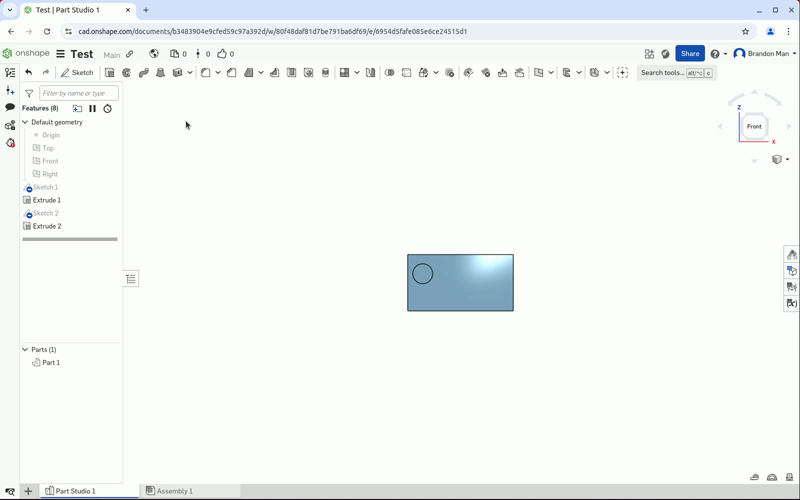
key(shift+h)
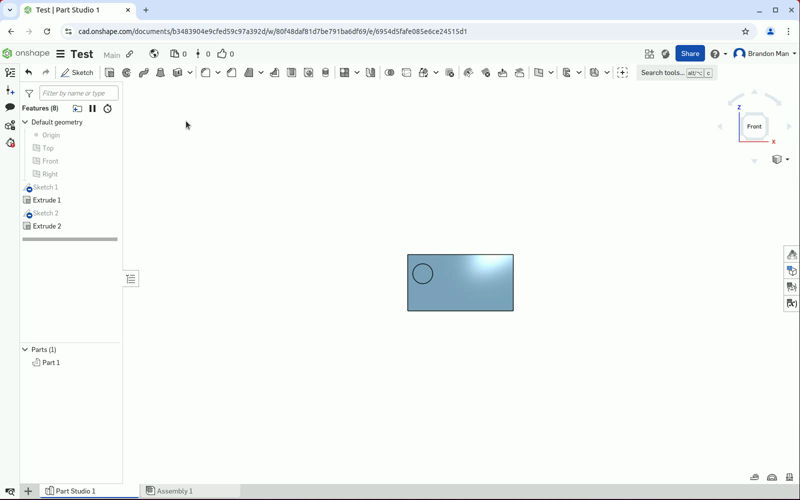
key(shift+h)
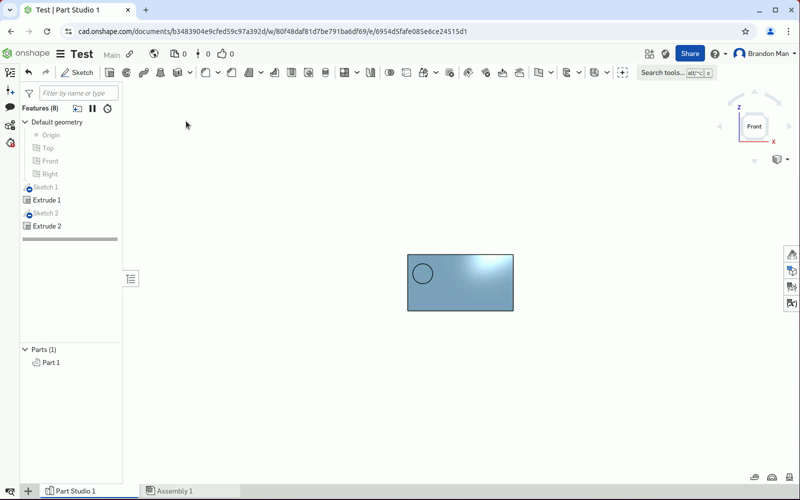
mouse_move(73, 189)
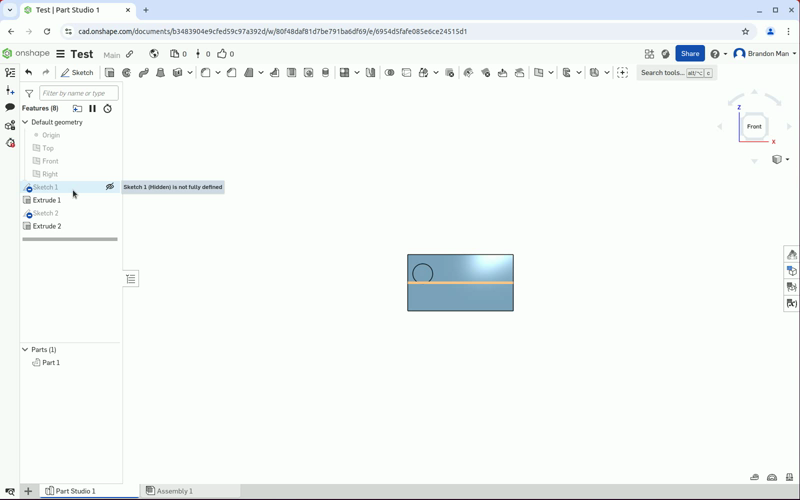
click(73, 189)
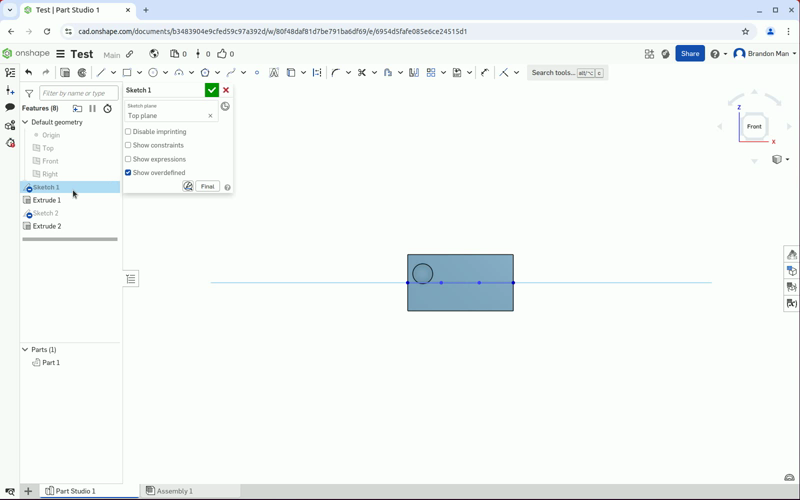
mouse_move(229, 92)
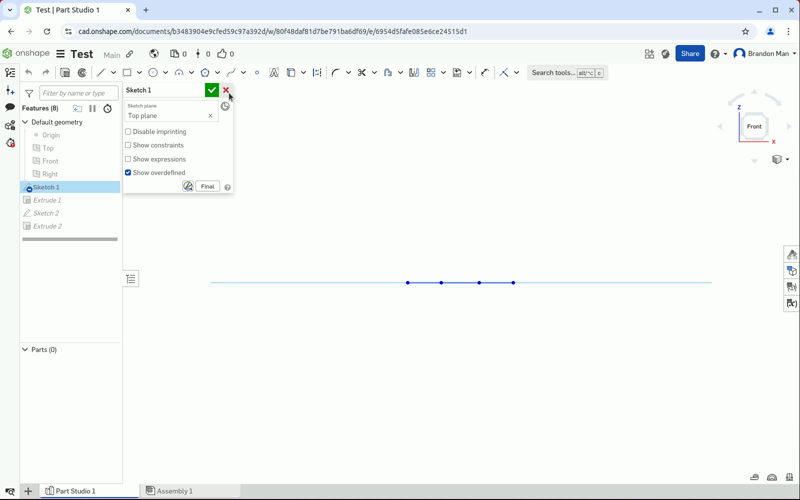
click(229, 92)
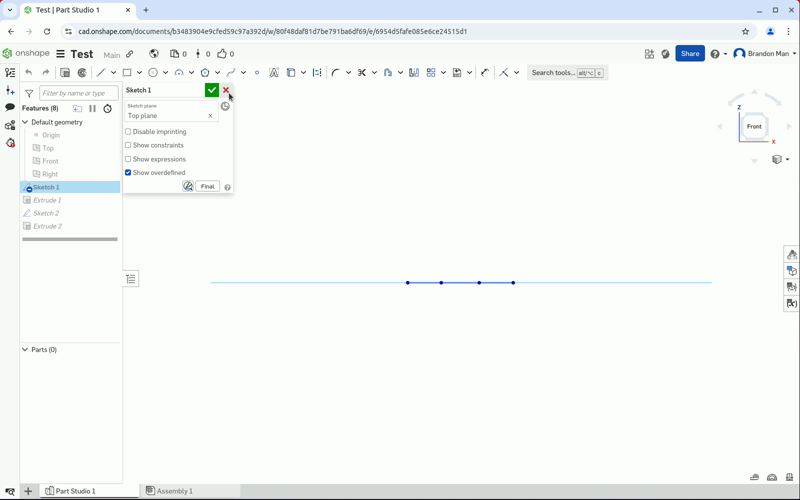
key(shift+s)
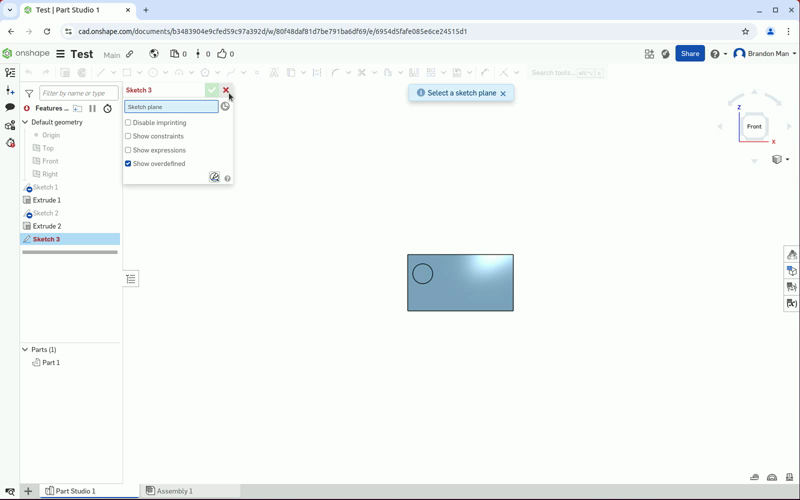
mouse_move(73, 163)
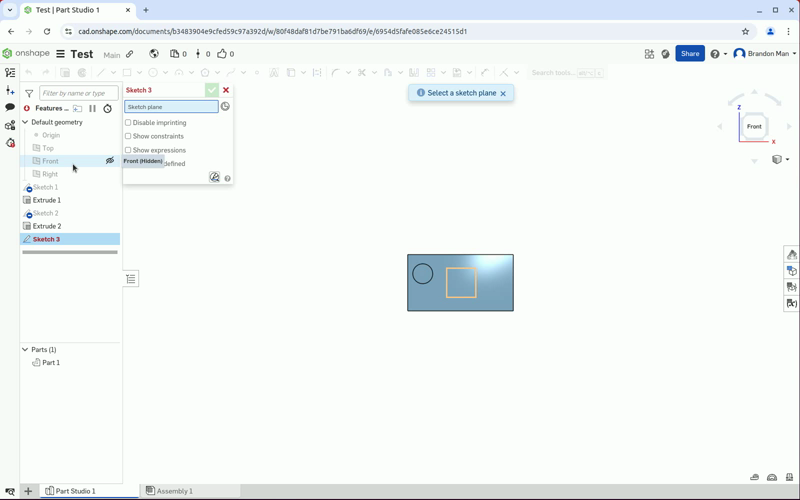
click(73, 163)
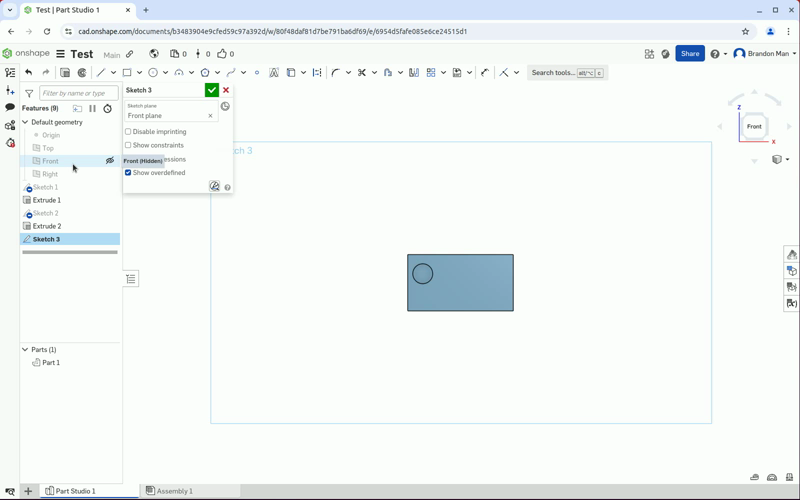
mouse_move(73, 352)
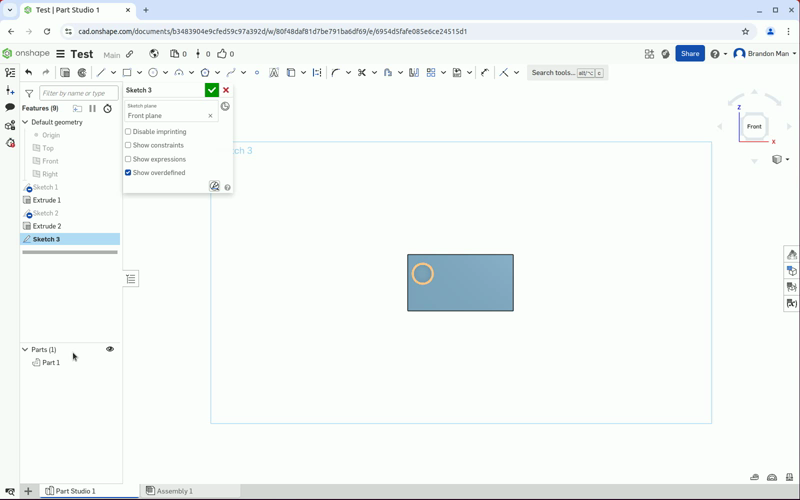
key(y)
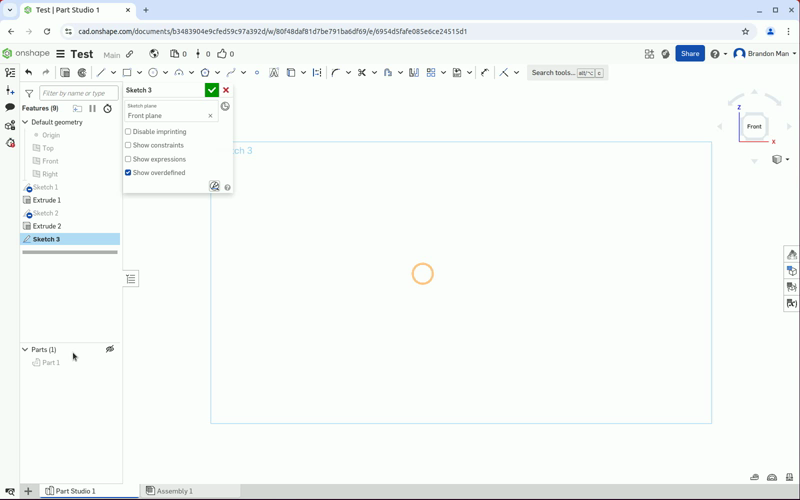
key(c)
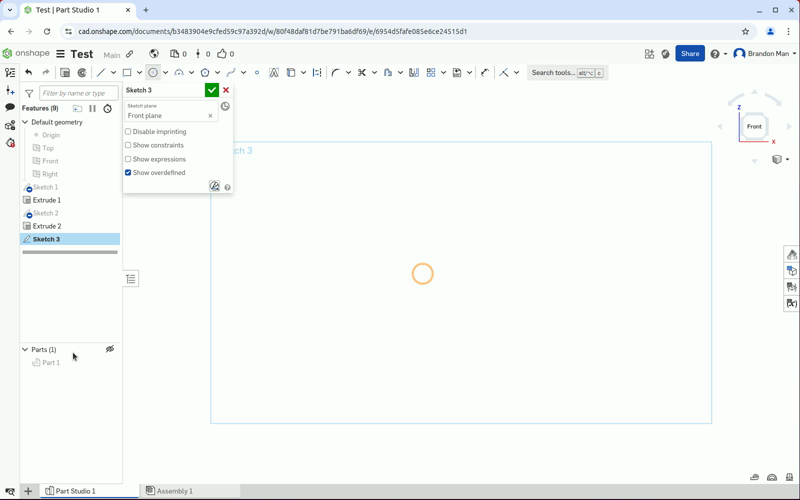
key_down(shift)
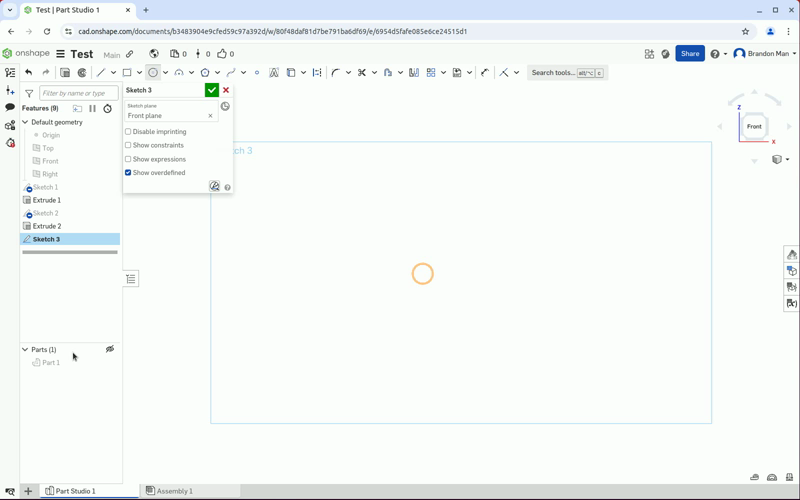
mouse_move(500, 273)
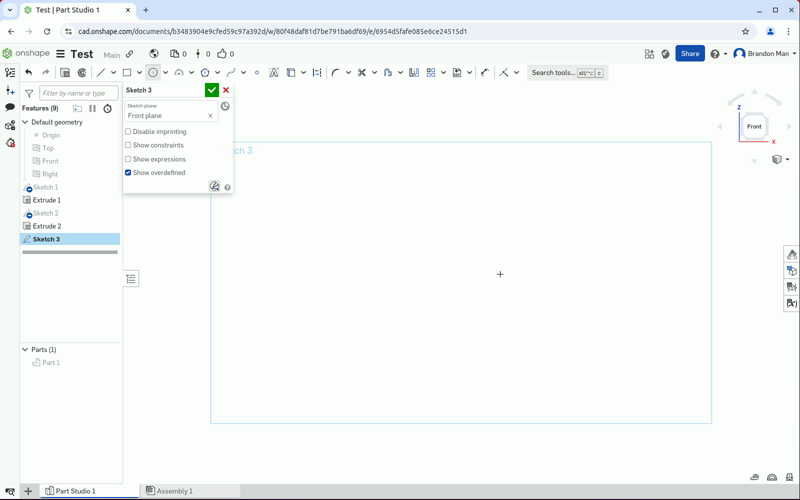
click(500, 273)
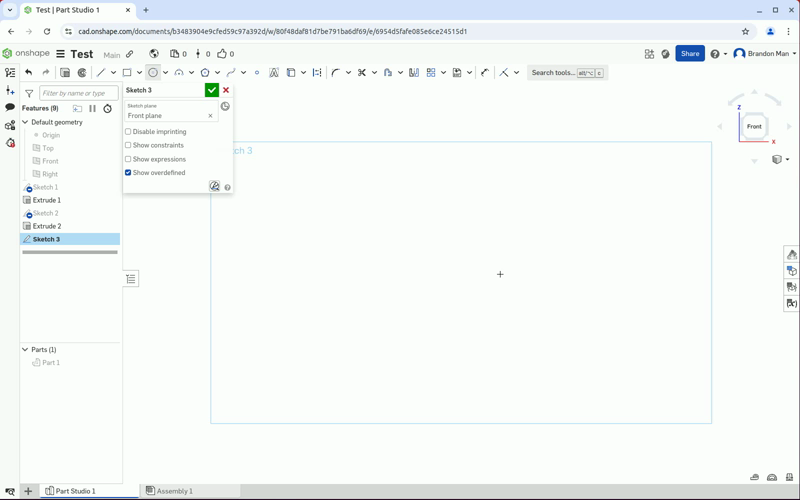
key_up(shift)
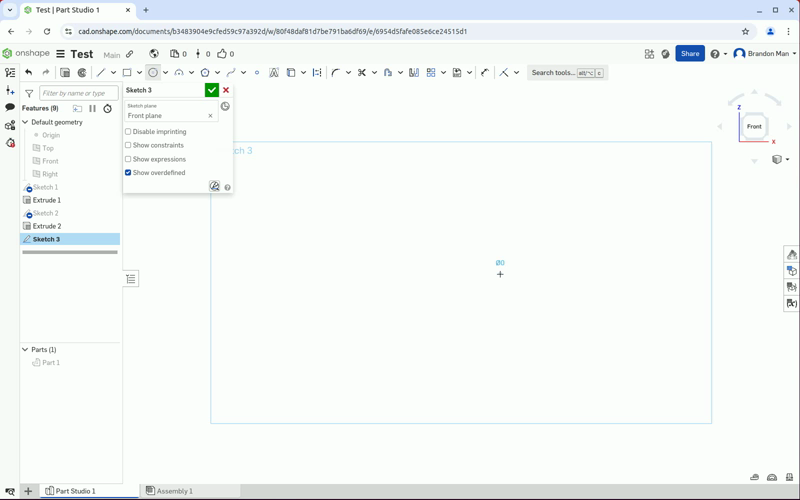
mouse_move(510, 273)
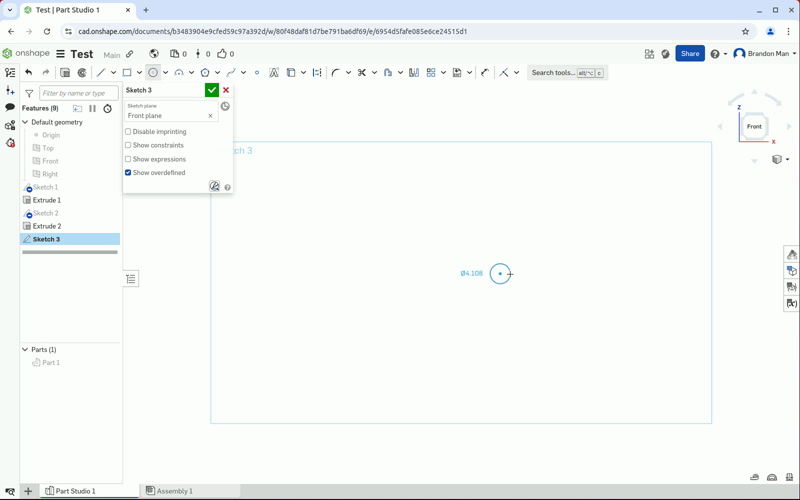
click(510, 273)
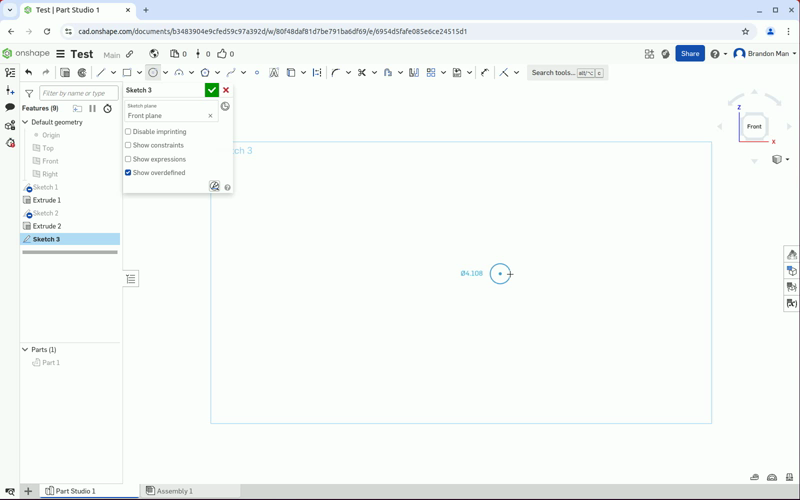
key(esc)
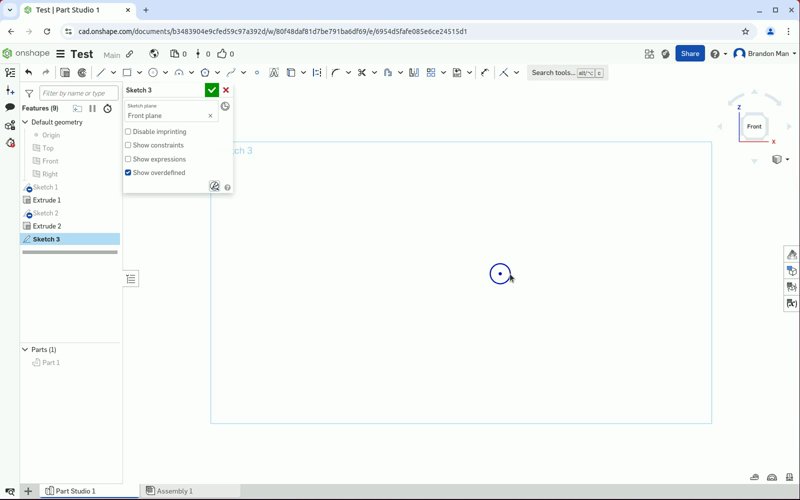
mouse_move(502, 276)
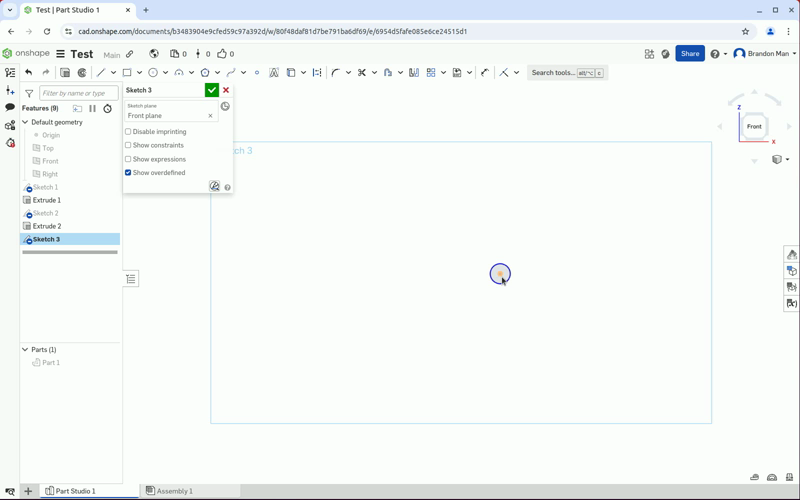
scroll(6)
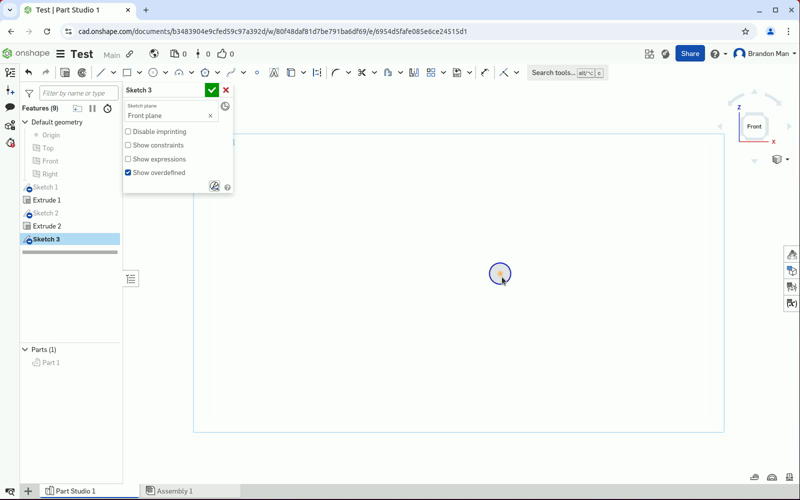
scroll(6)
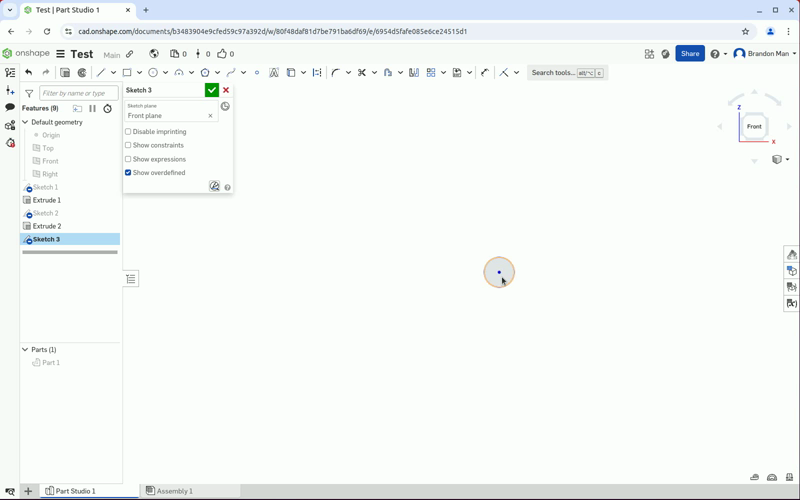
scroll(6)
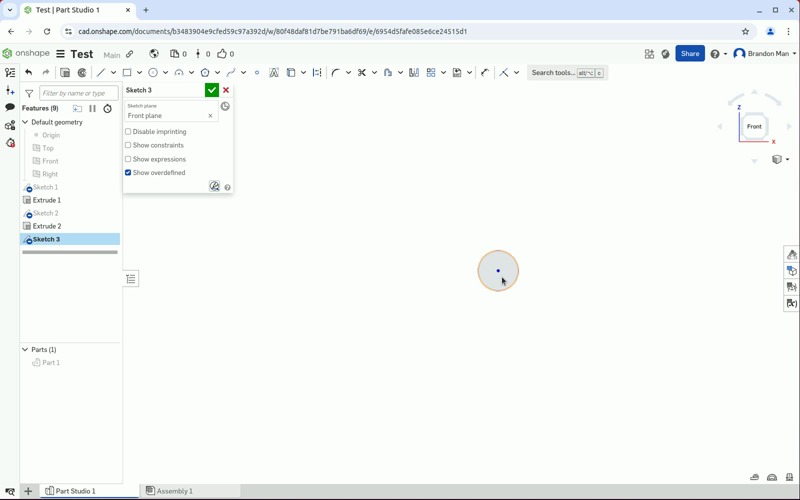
scroll(6)
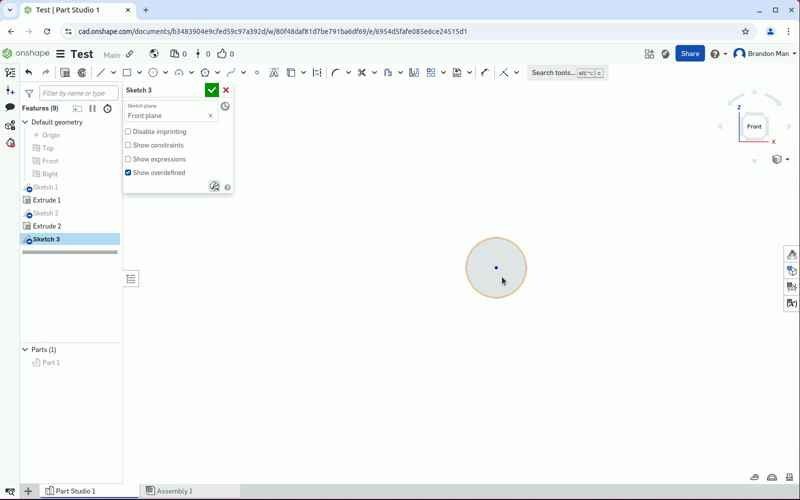
scroll(6)
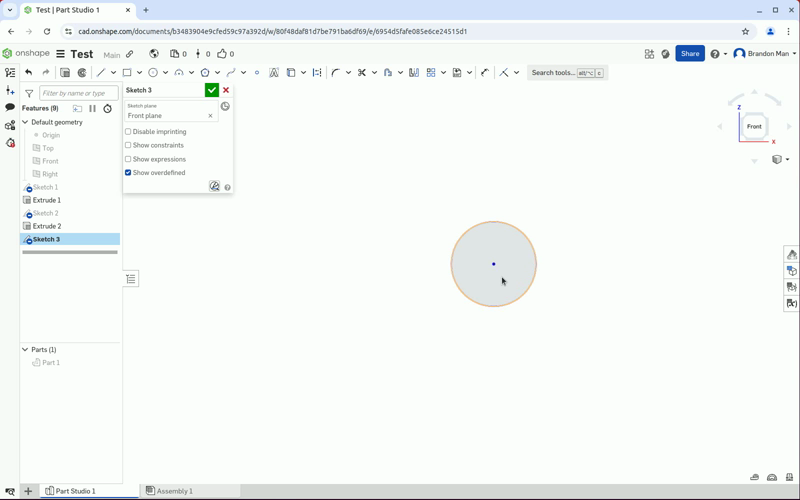
scroll(6)
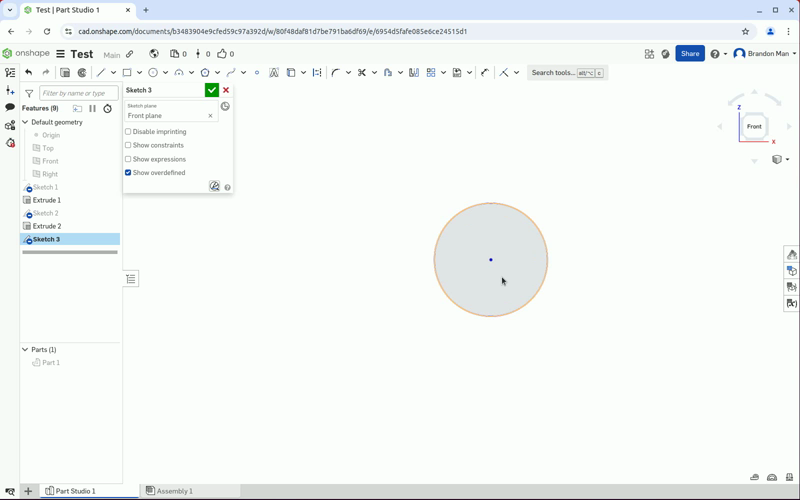
scroll(6)
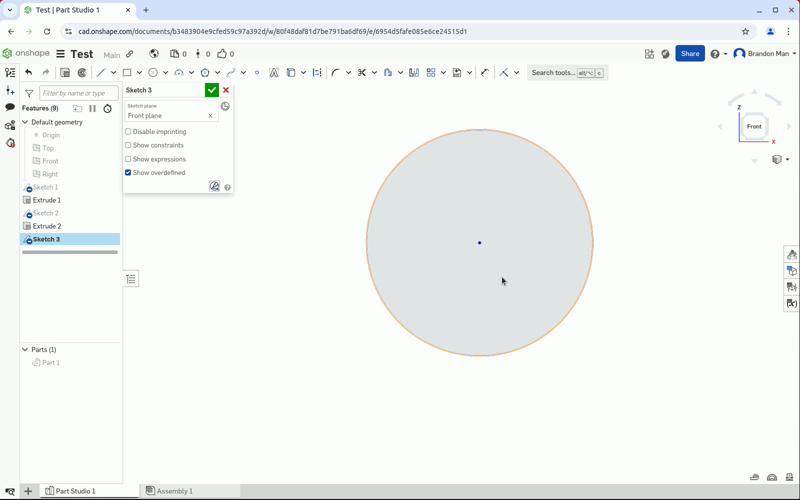
click(502, 276)
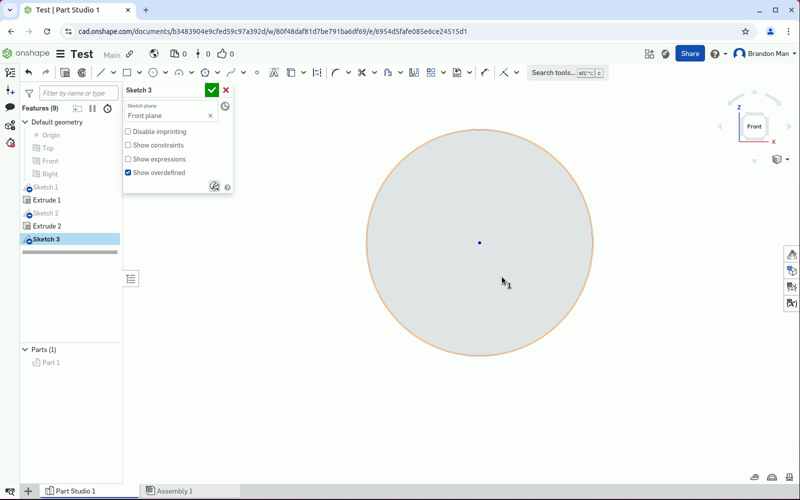
scroll(-6)
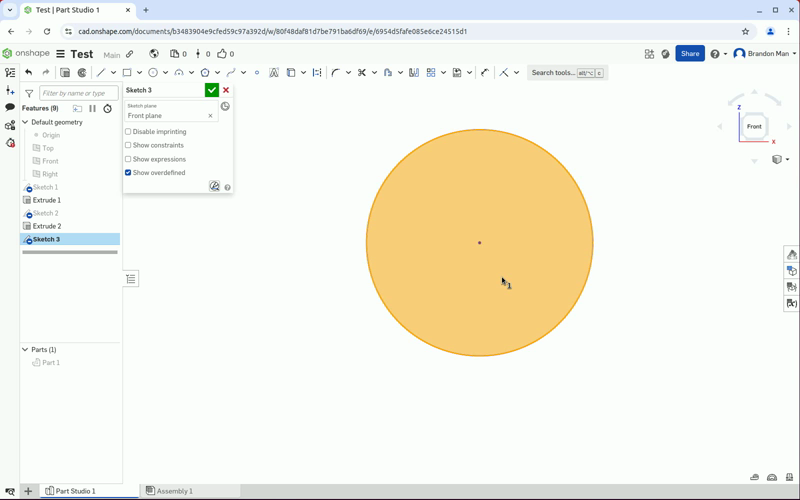
scroll(-6)
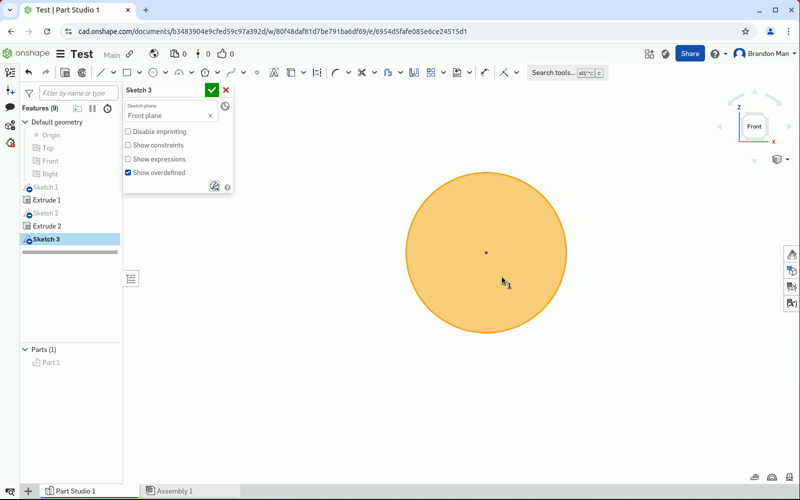
scroll(-6)
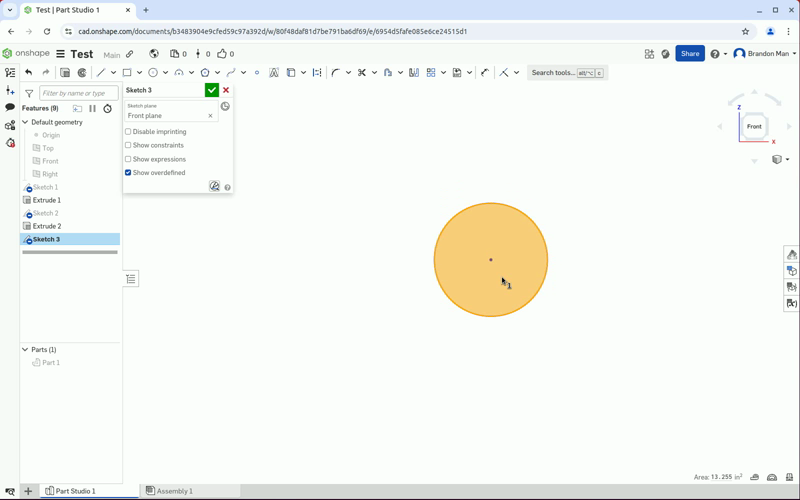
scroll(-6)
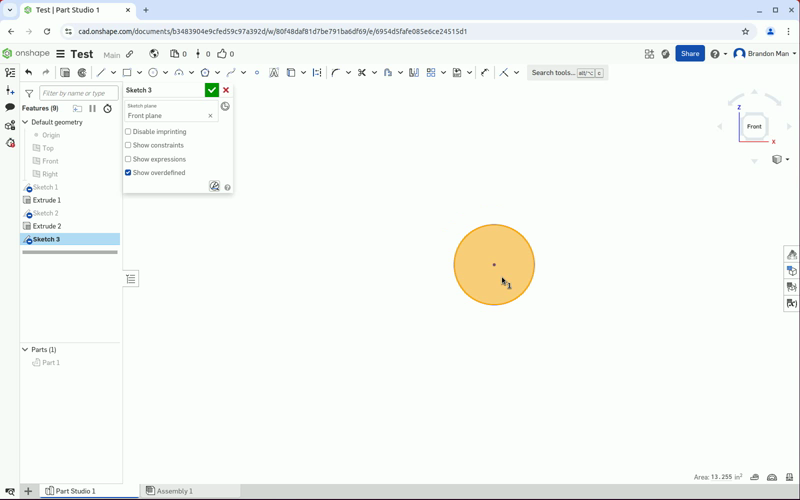
scroll(-6)
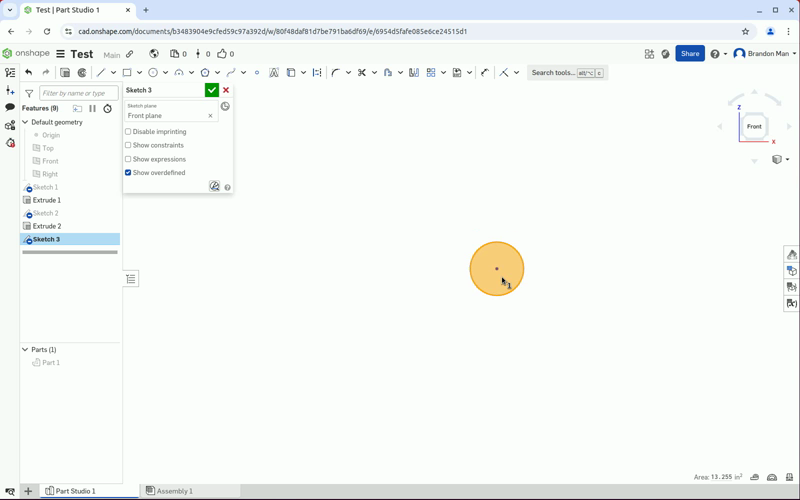
scroll(-6)
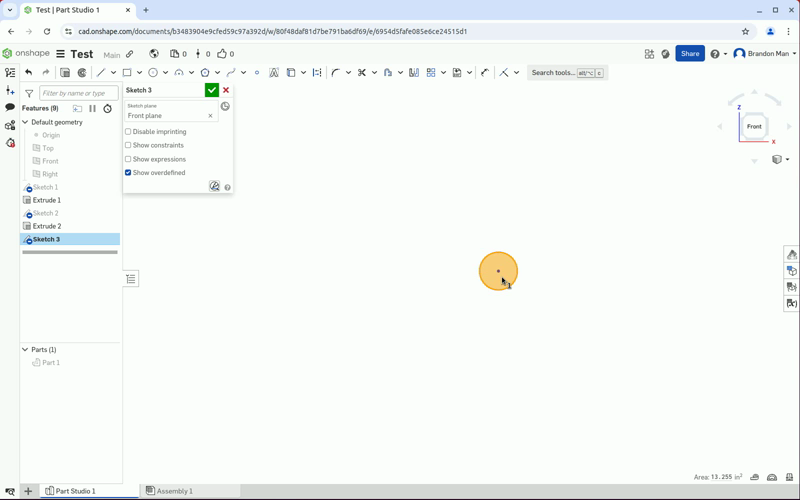
scroll(-6)
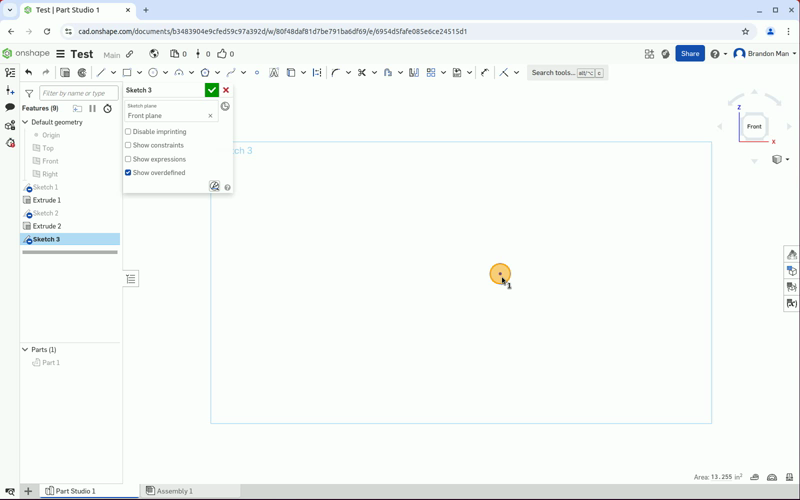
mouse_move(73, 352)
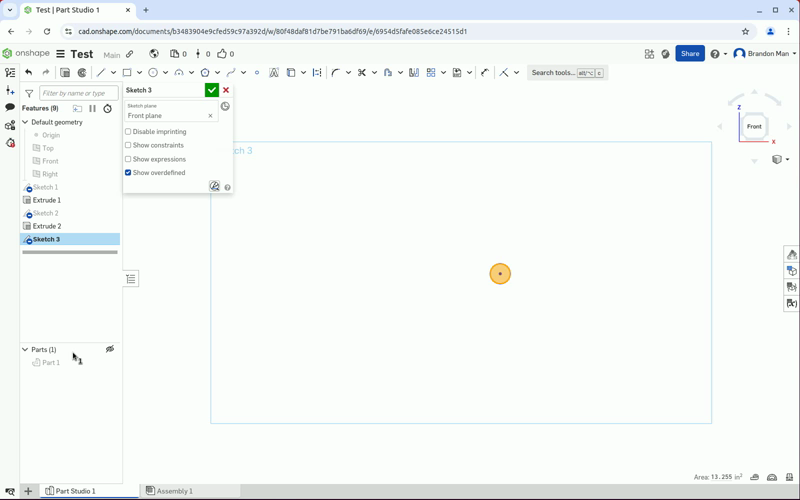
key(shift+y)
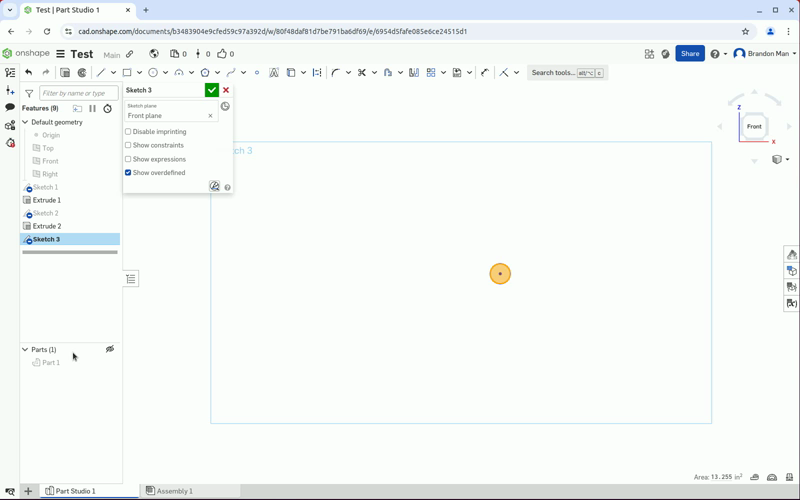
key(shift+e)
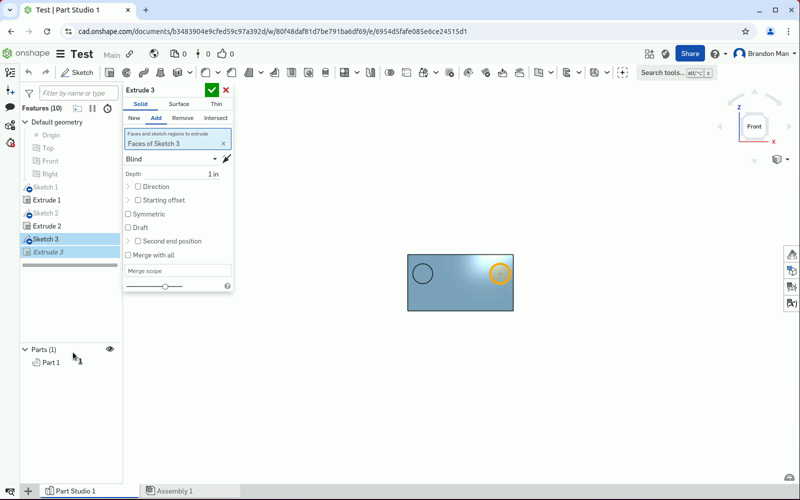
mouse_move(143, 106)
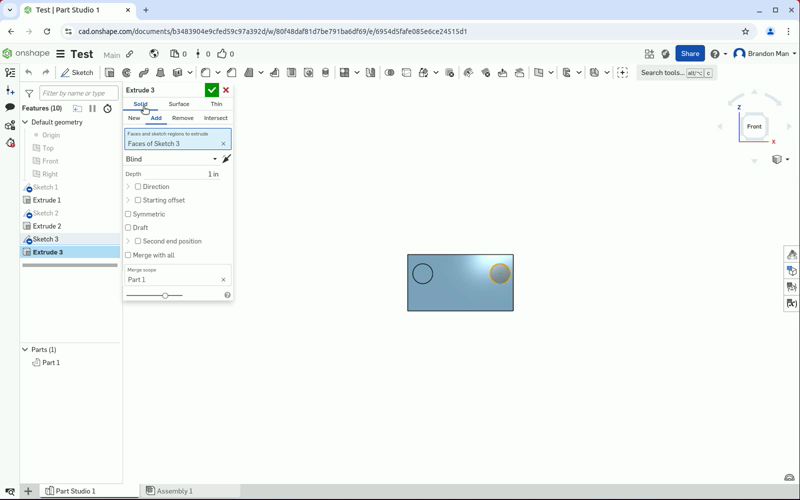
click(143, 106)
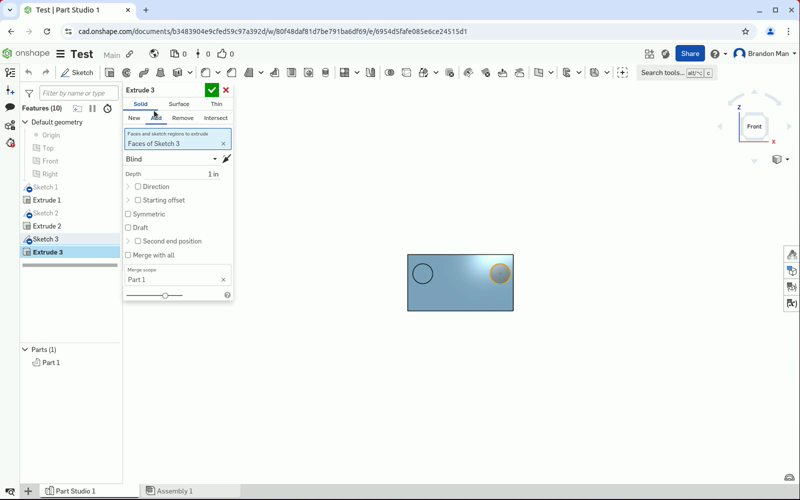
mouse_move(186, 120)
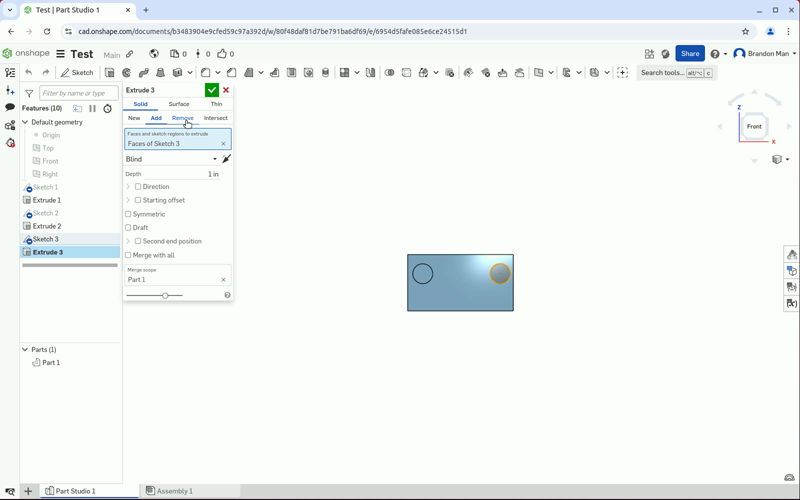
click(186, 120)
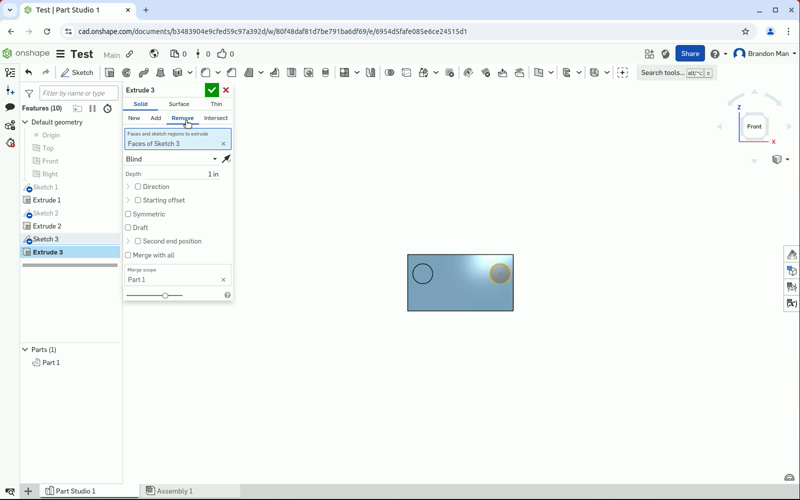
key(tab, 4)
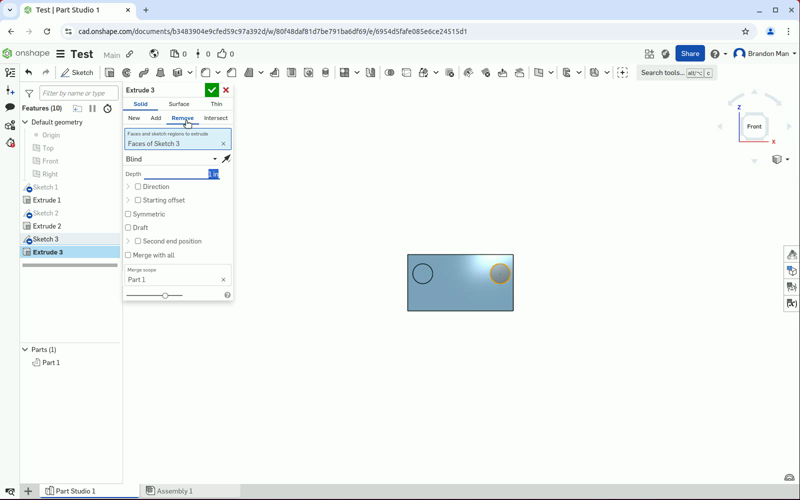
text(7.703)
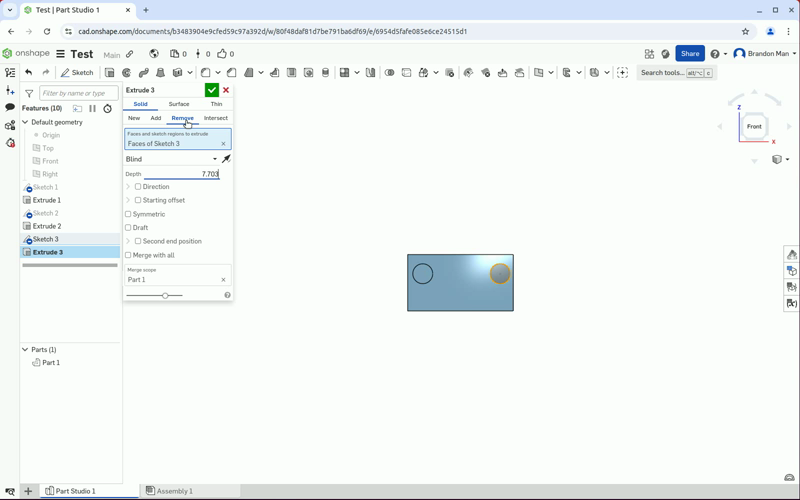
key(tab, 6)
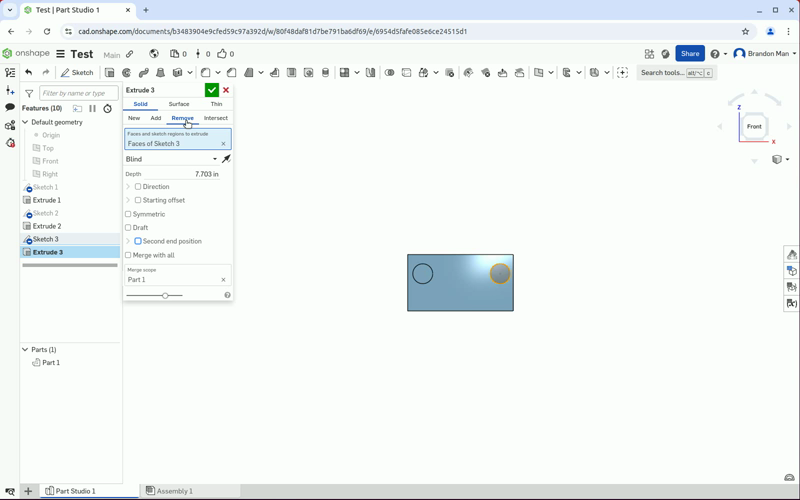
key(space)
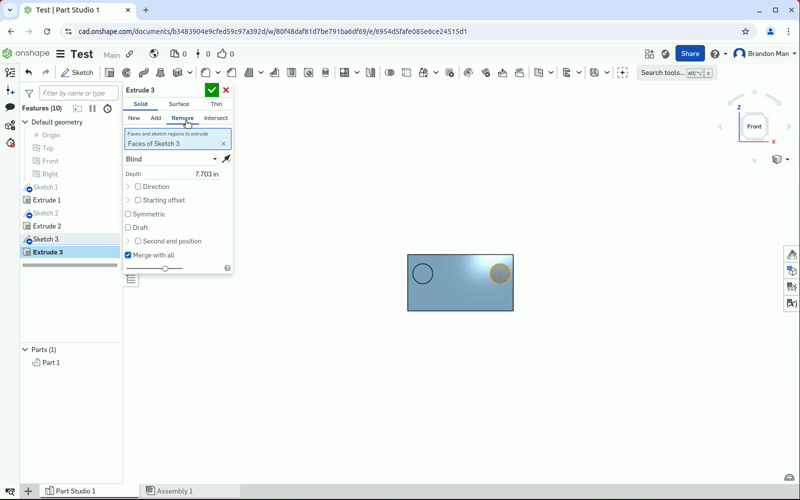
key(enter)
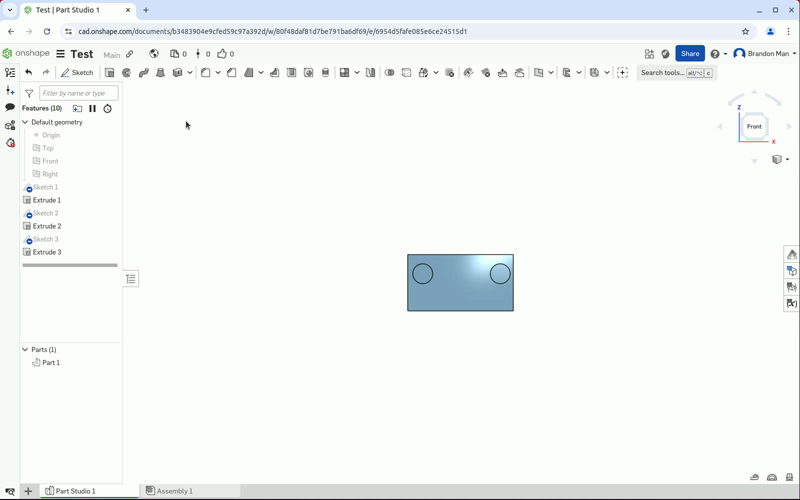
key(shift+h)
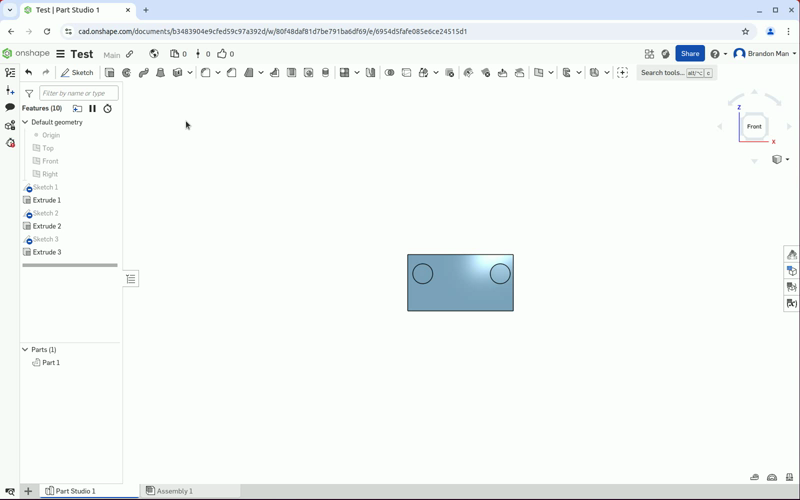
key(shift+h)
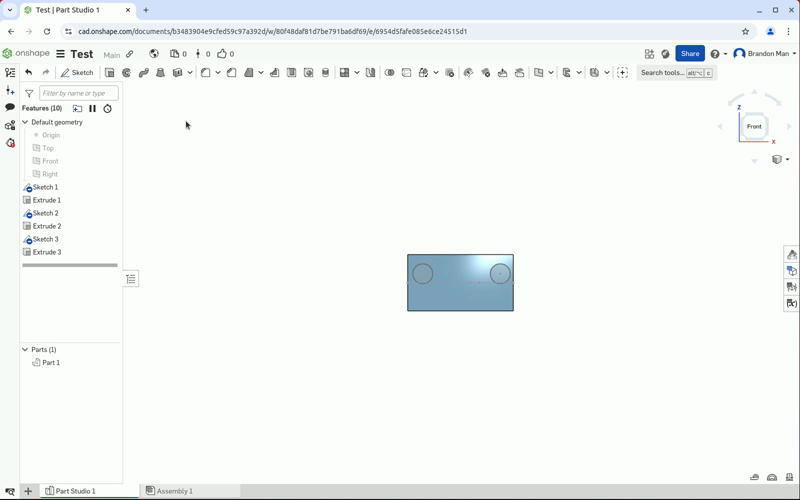
key(shift+7)
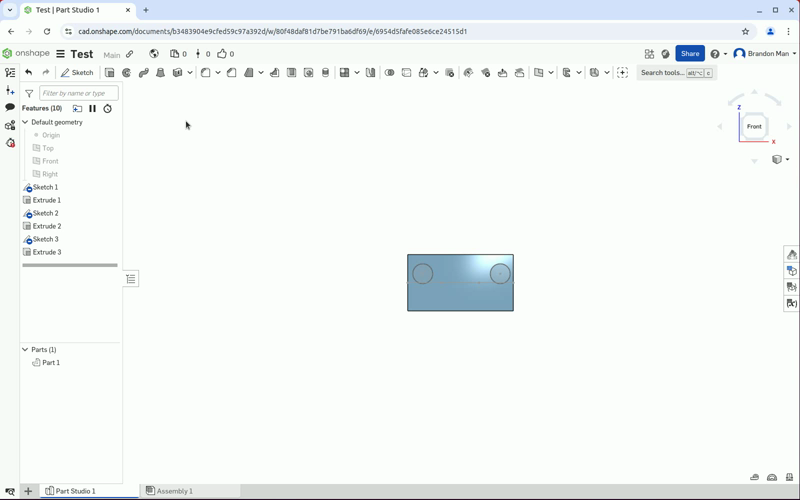
key(left, 2)
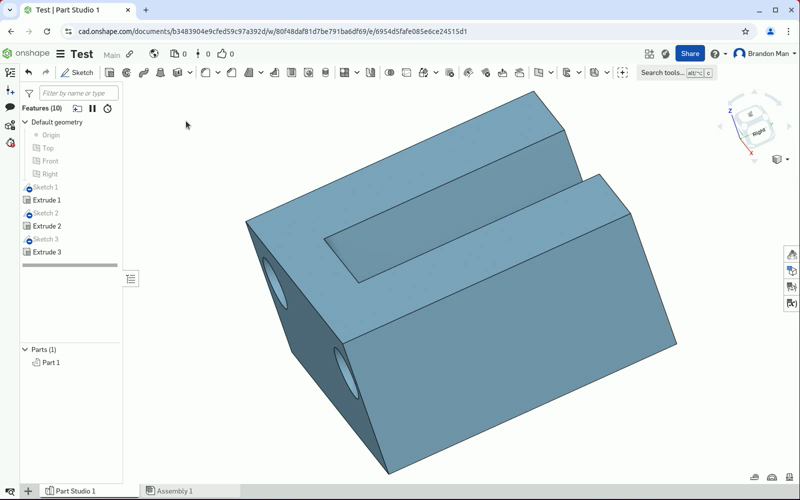
key(down, 2)
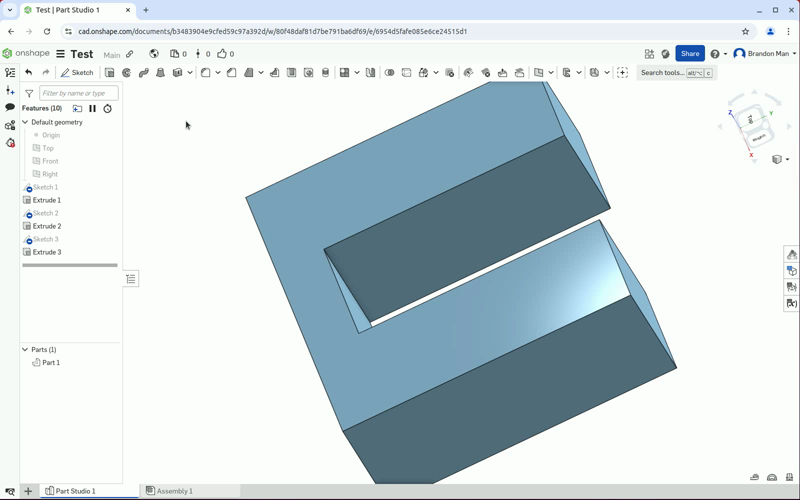
key(up, 2)
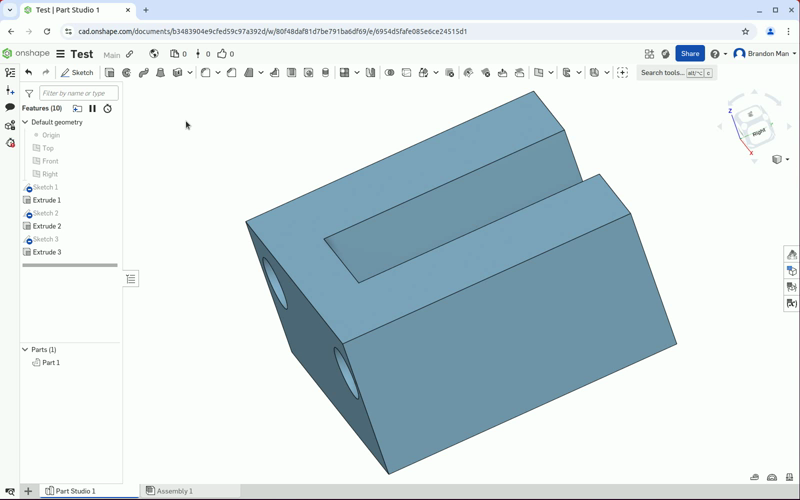
key(right, 2)
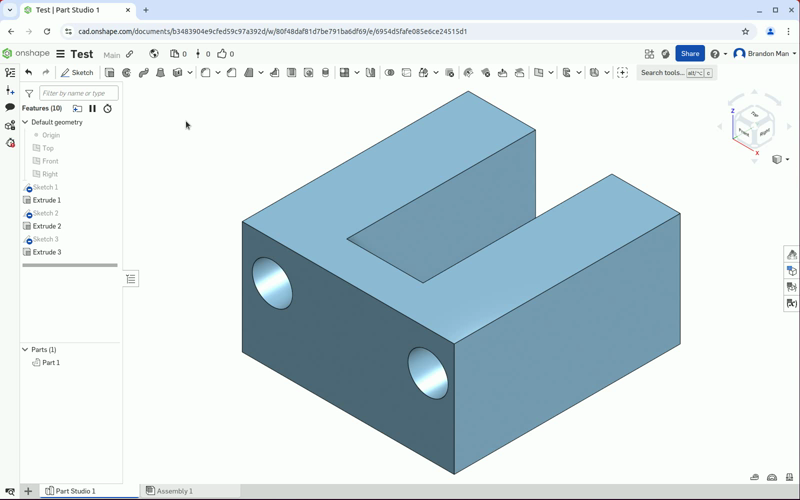
mouse_move(73, 189)
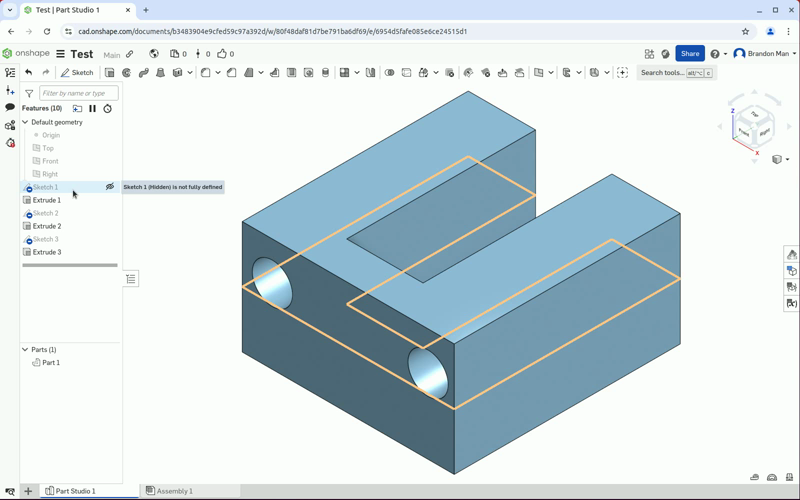
click(73, 189)